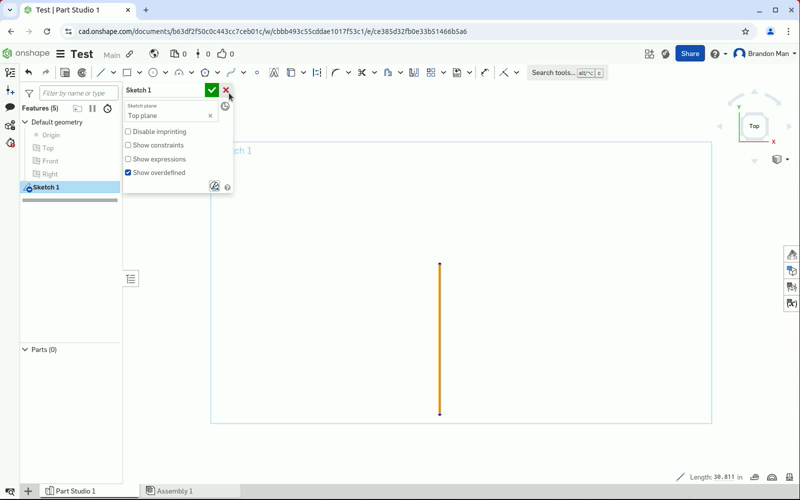
key(shift+h)
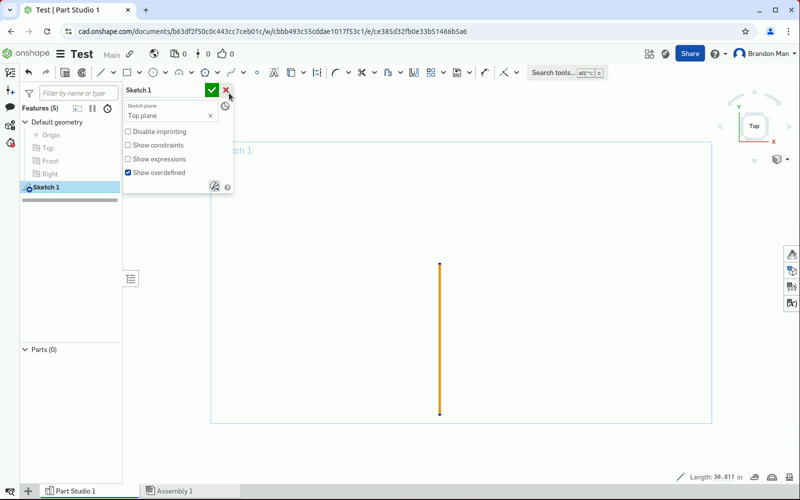
key(shift+s)
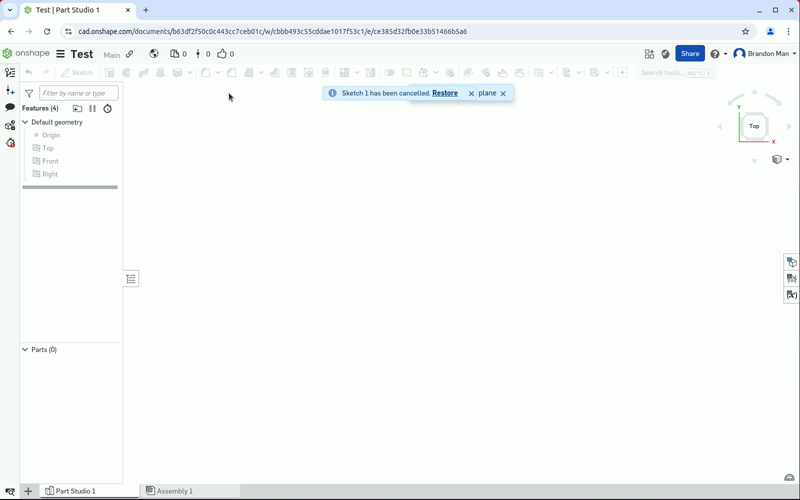
mouse_move(73, 150)
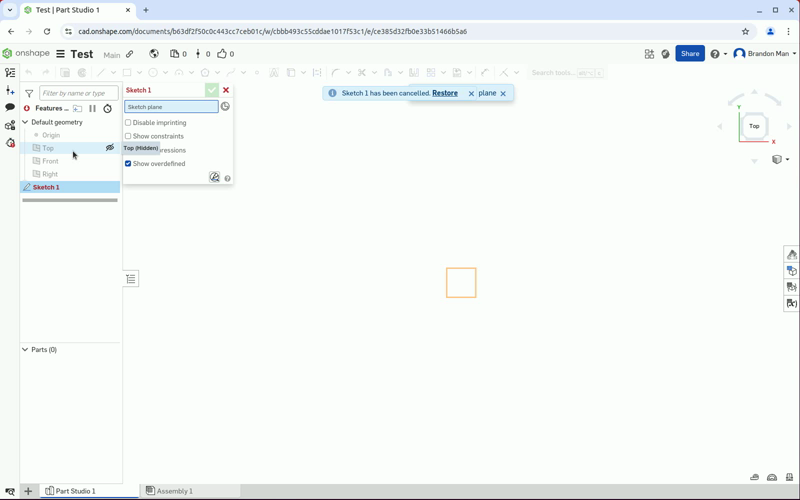
click(73, 150)
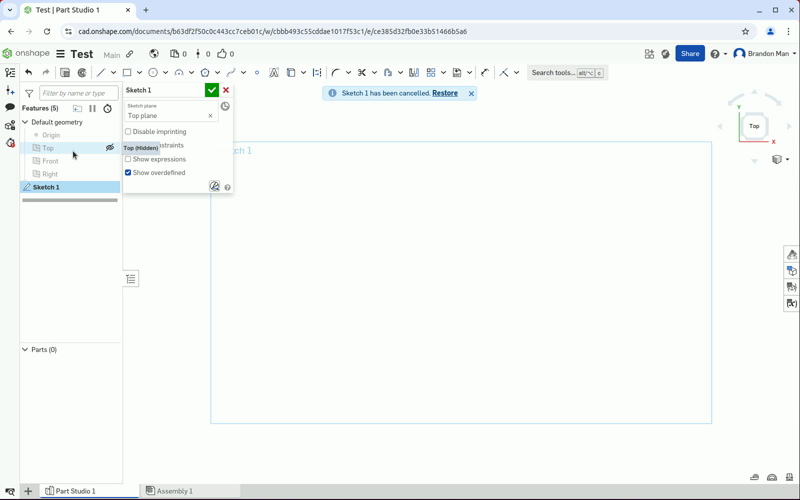
mouse_move(73, 352)
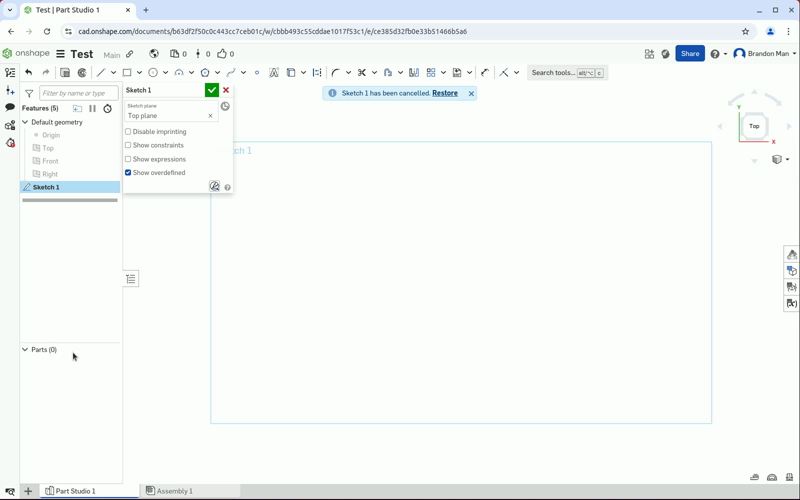
key(y)
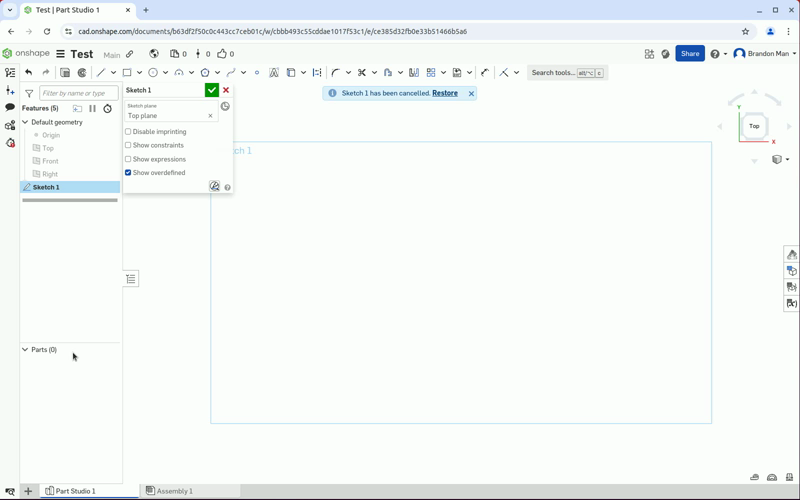
key(l)
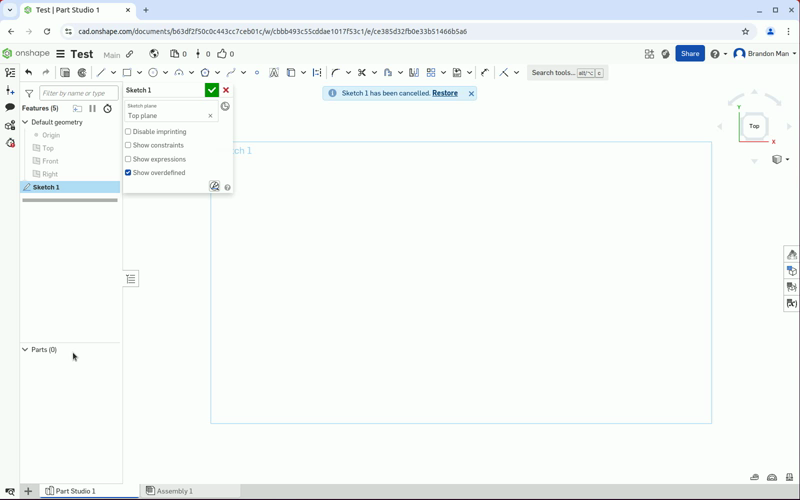
key_down(shift)
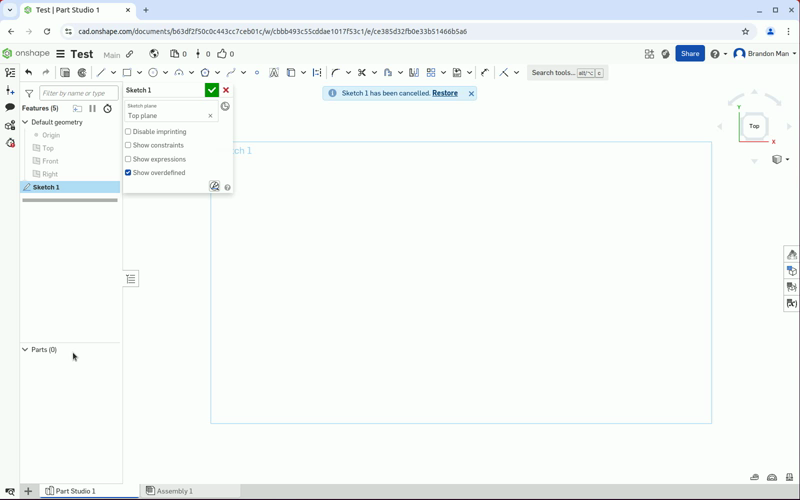
mouse_move(353, 282)
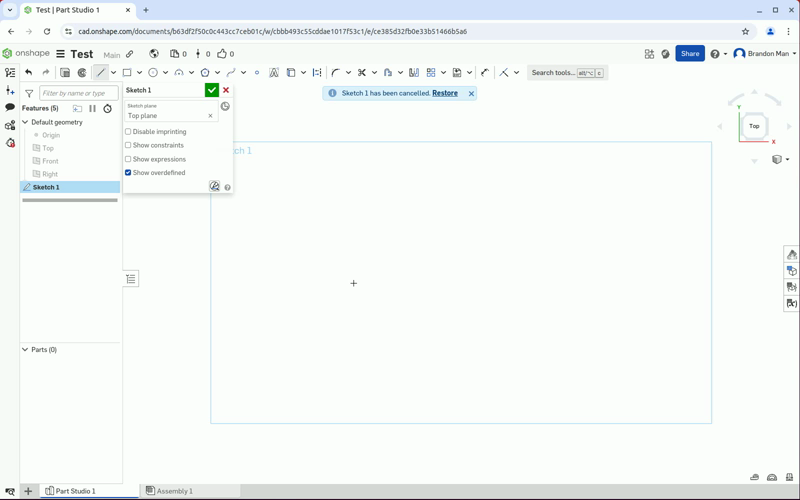
click(353, 282)
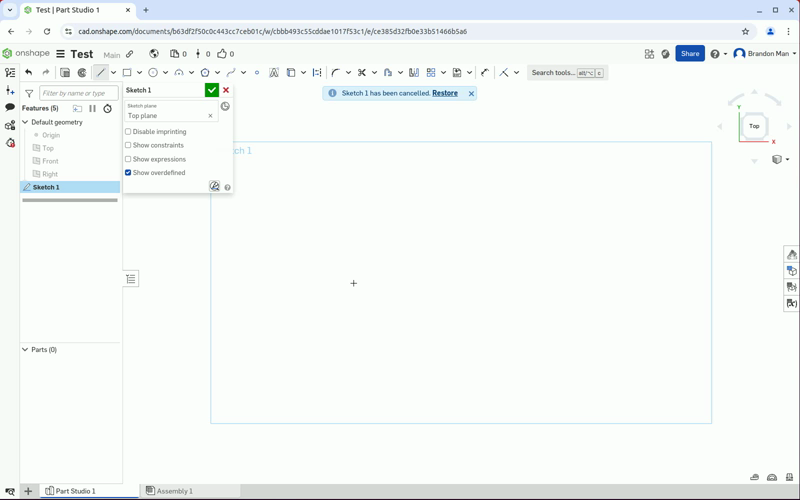
key_up(shift)
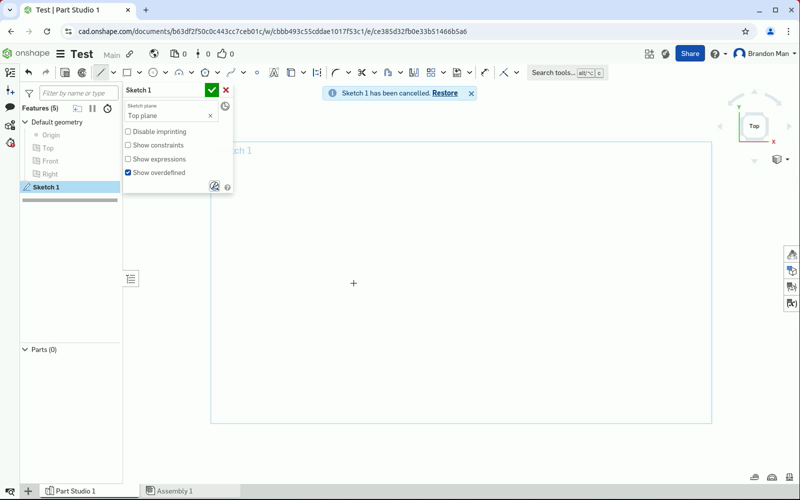
key_down(shift)
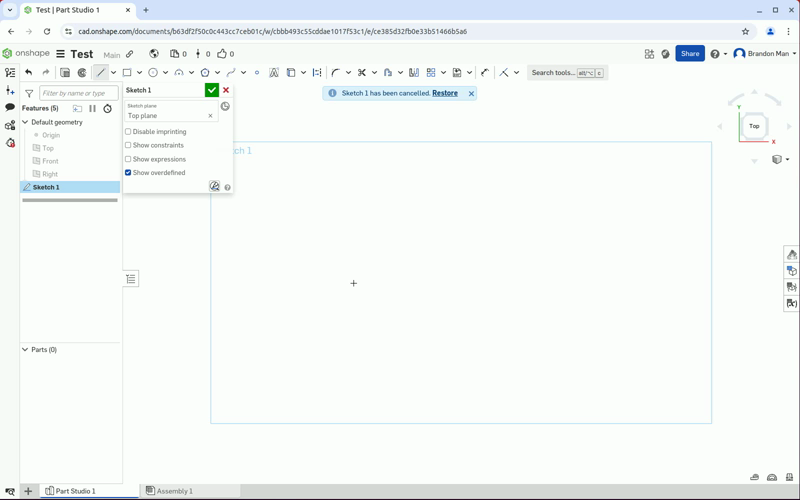
mouse_move(460, 282)
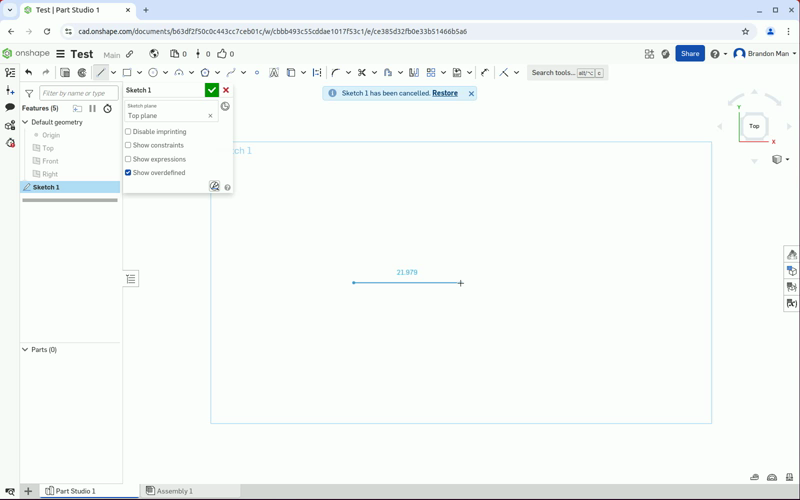
click(460, 282)
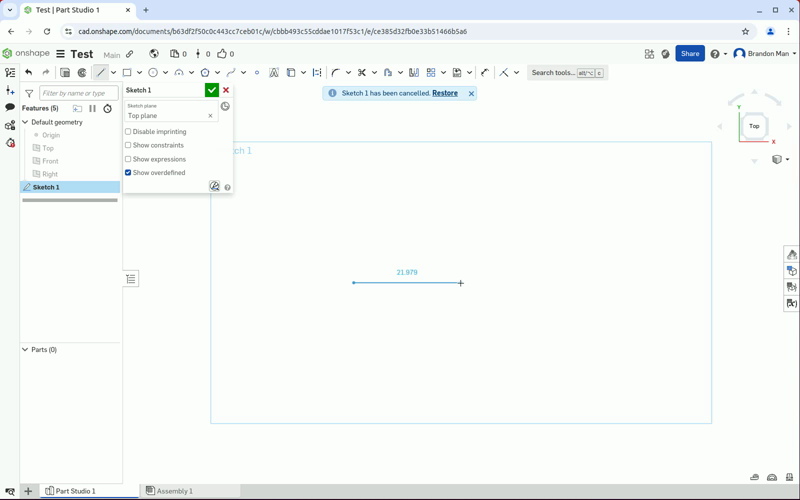
key_up(shift)
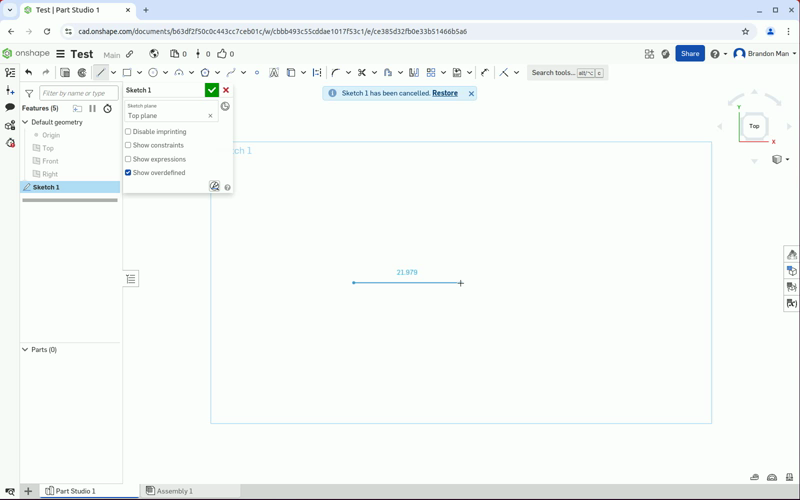
key_down(shift)
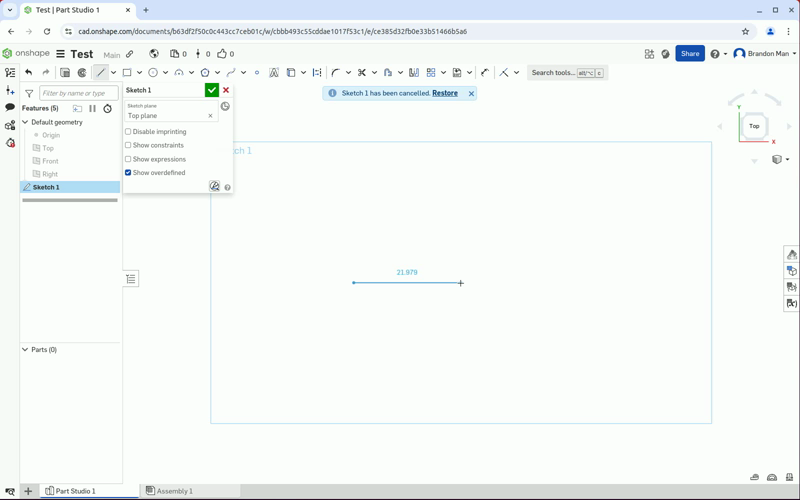
mouse_move(460, 176)
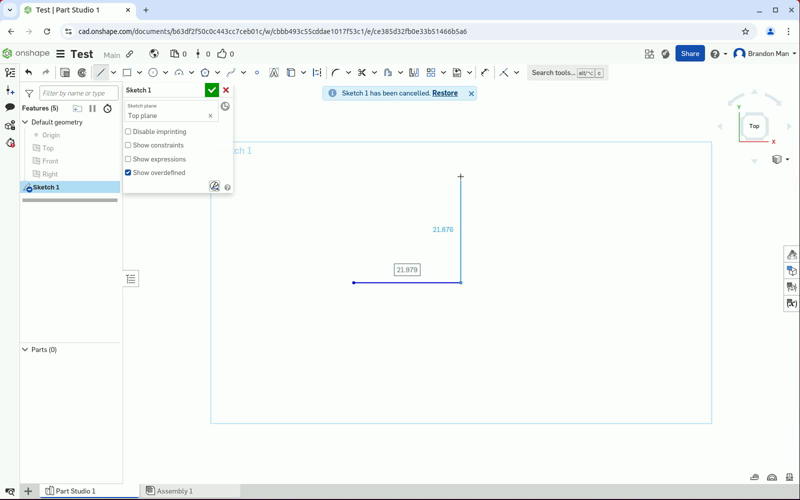
click(460, 176)
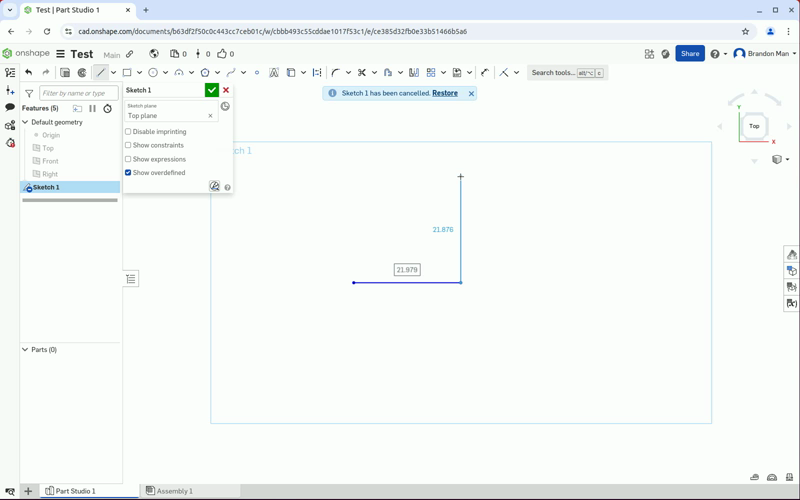
key_up(shift)
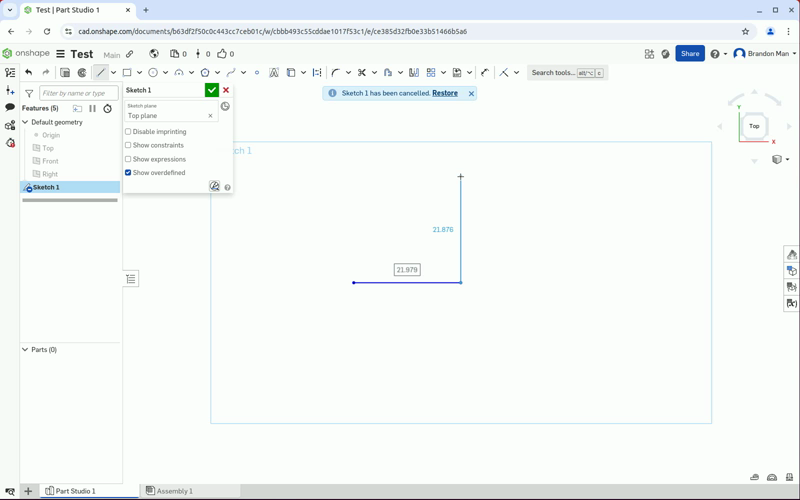
key_down(shift)
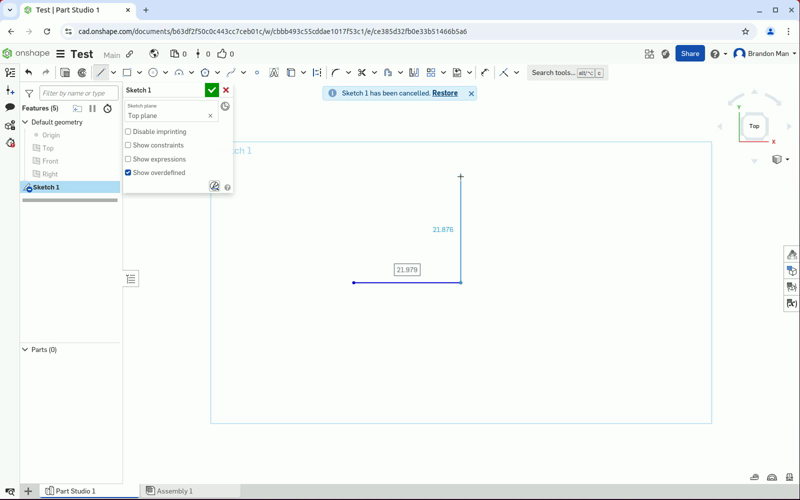
mouse_move(490, 176)
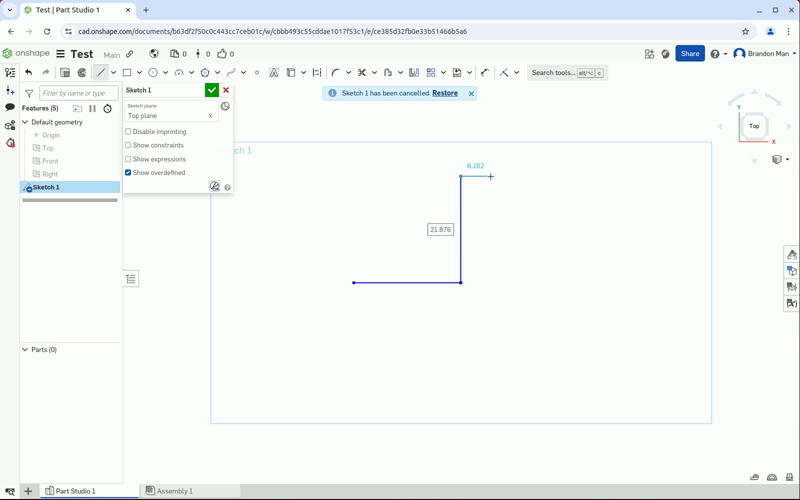
mouse_move(438, 176)
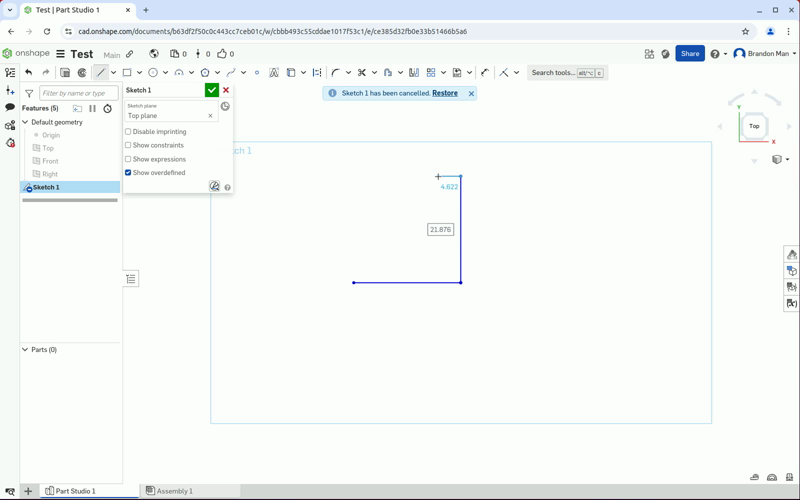
click(438, 176)
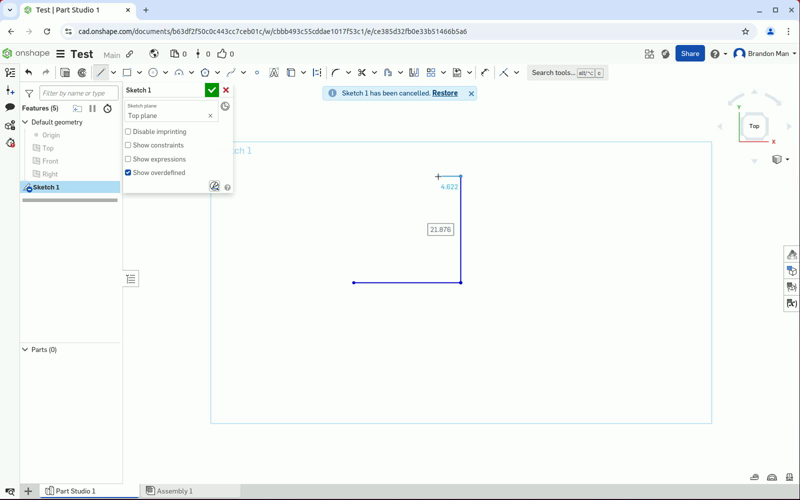
key_up(shift)
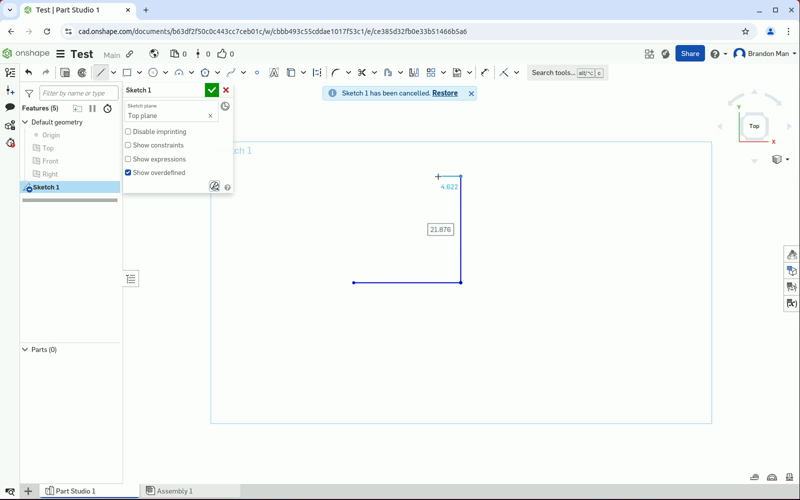
key_down(shift)
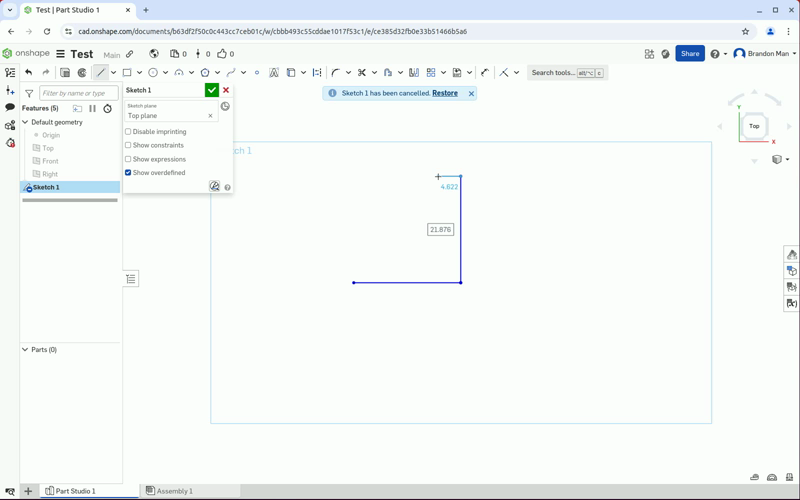
mouse_move(438, 260)
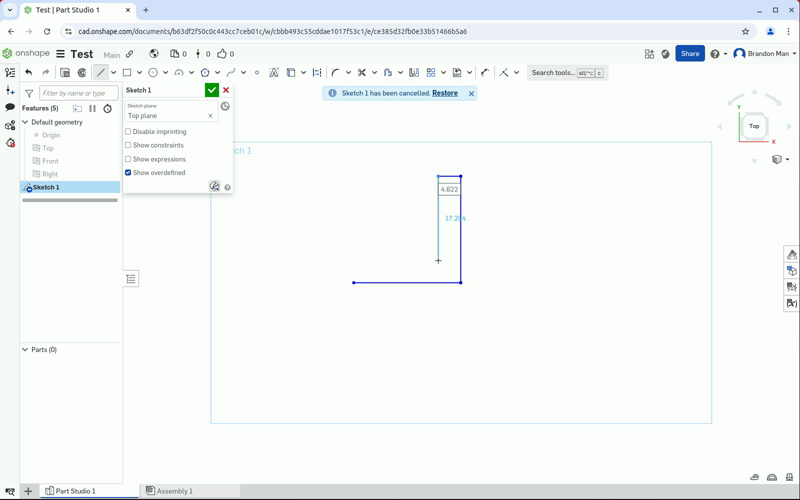
click(438, 260)
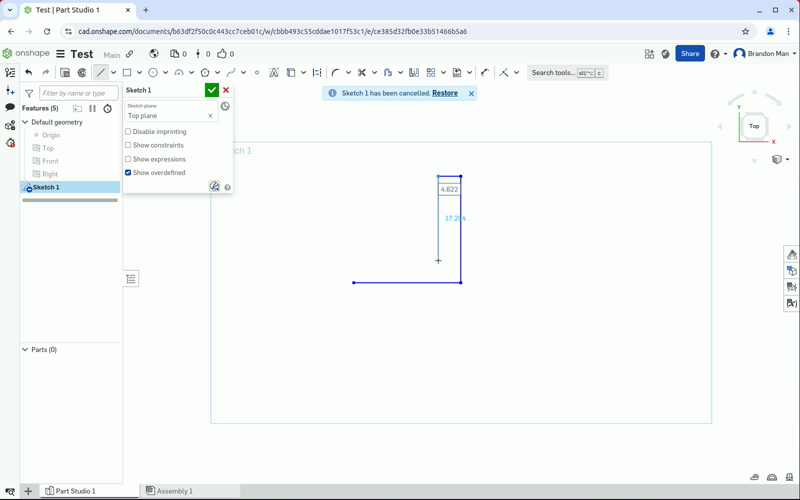
key_up(shift)
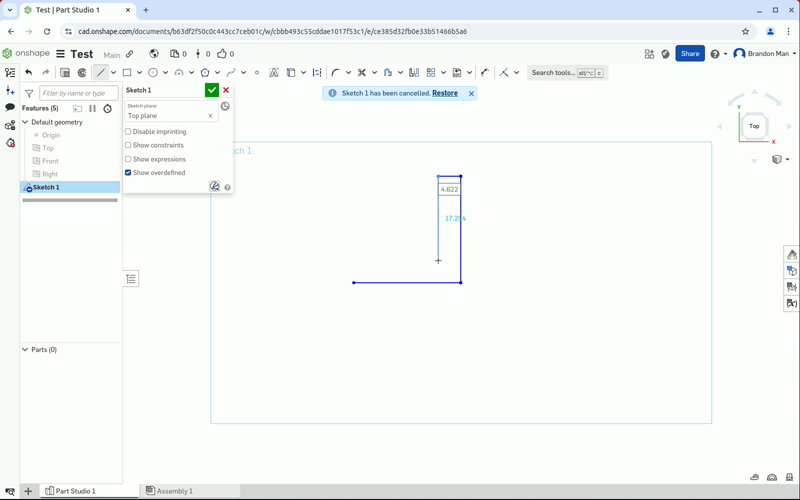
key_down(shift)
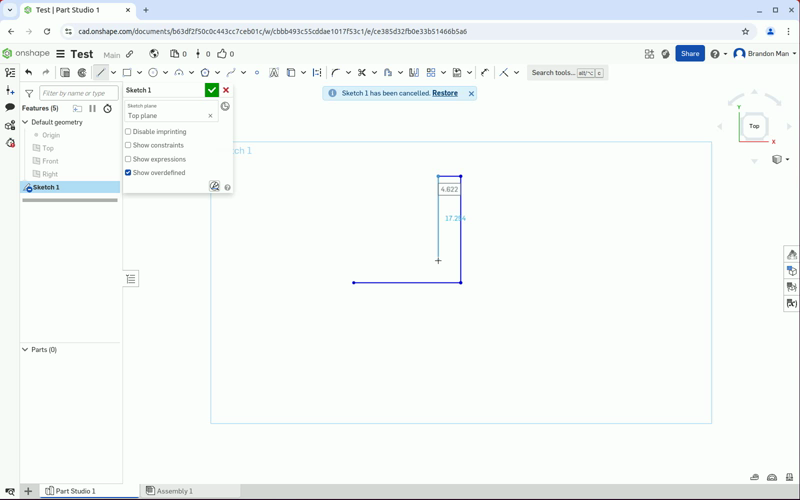
mouse_move(353, 260)
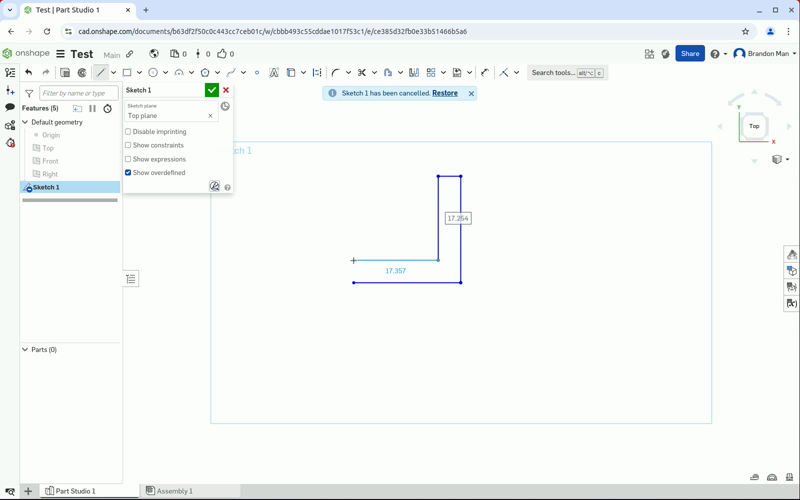
click(353, 260)
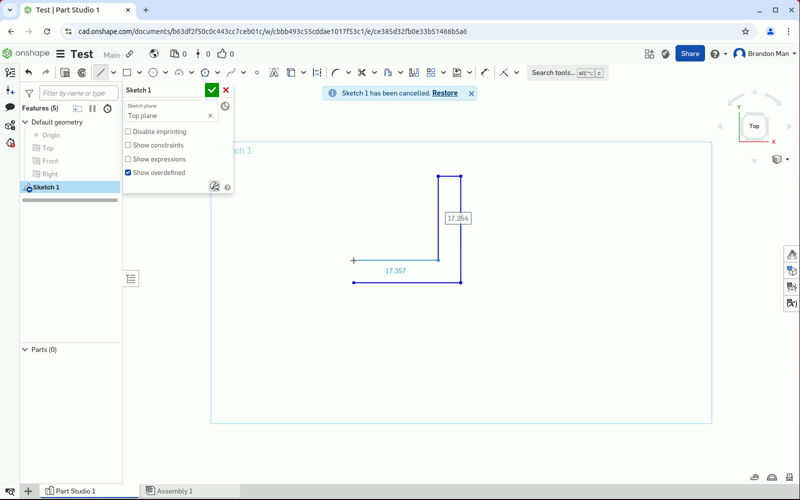
key_up(shift)
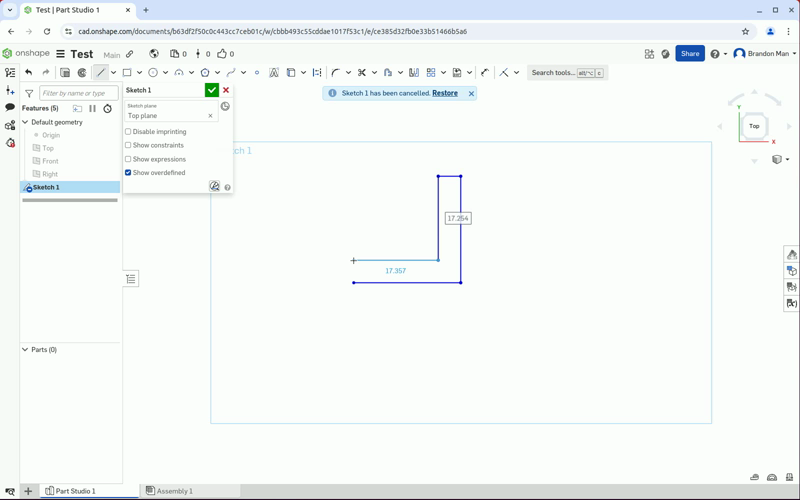
mouse_move(383, 260)
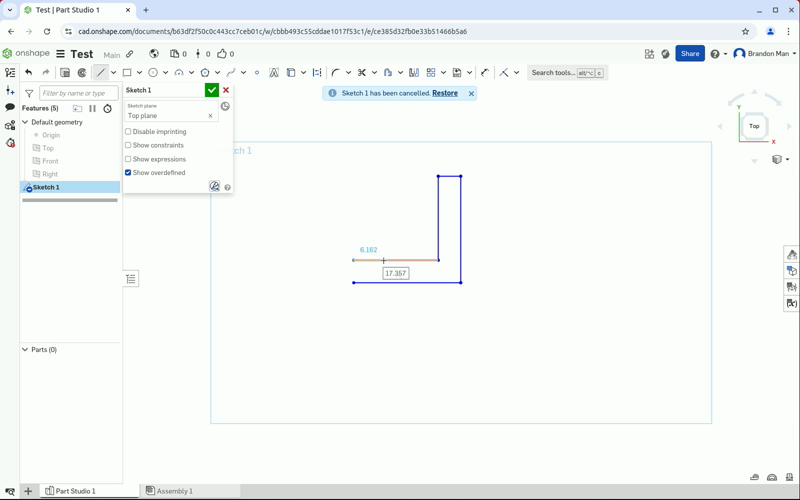
key_down(shift)
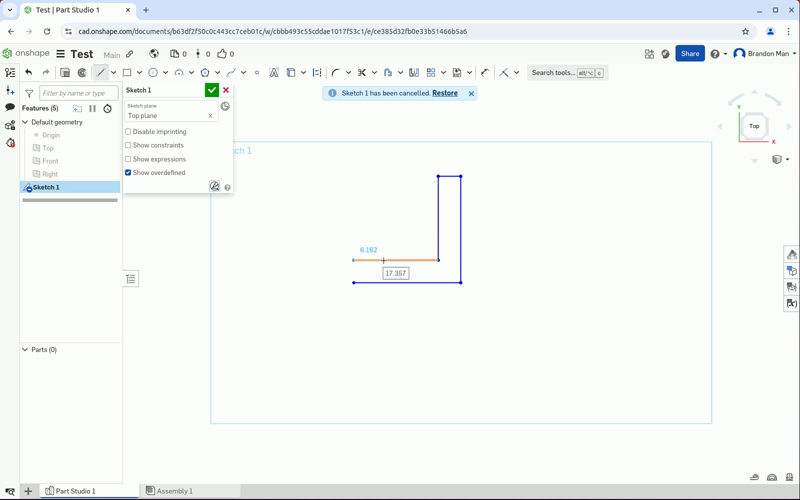
mouse_move(353, 282)
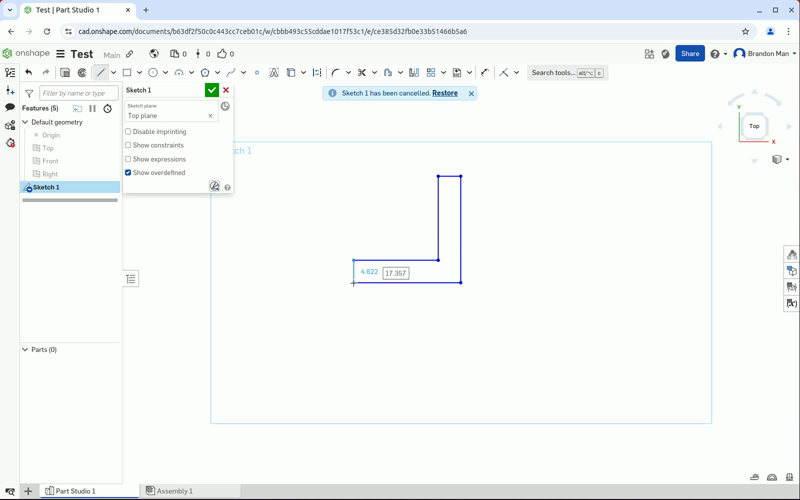
key_up(shift)
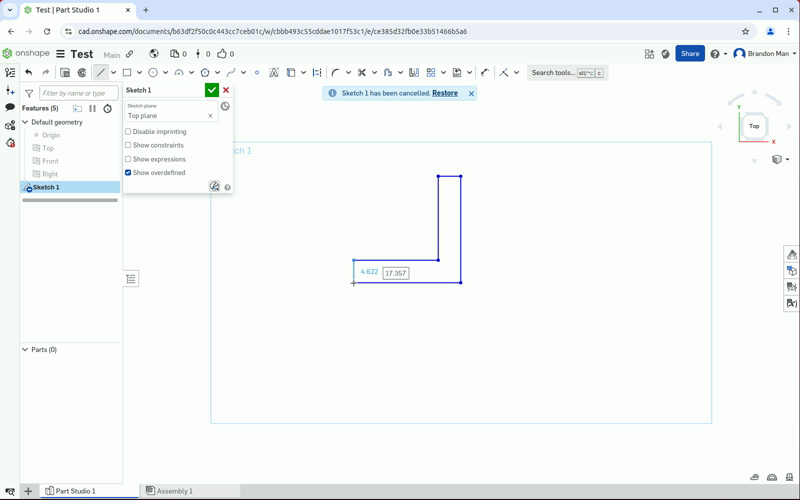
click(353, 282)
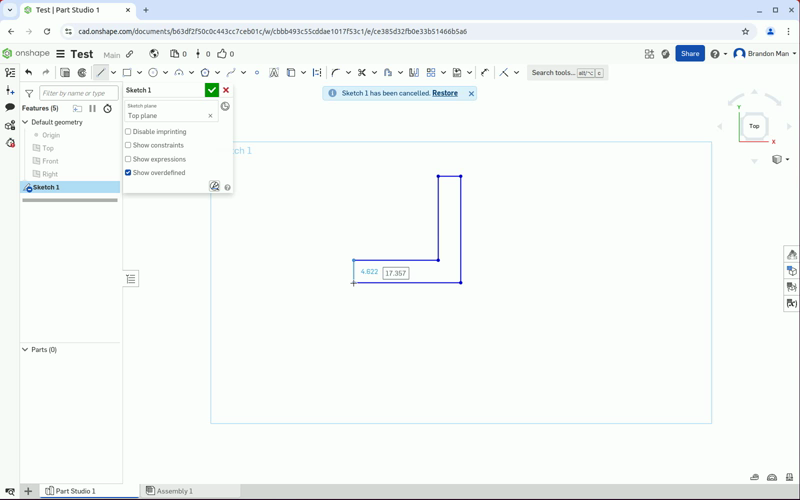
key(esc)
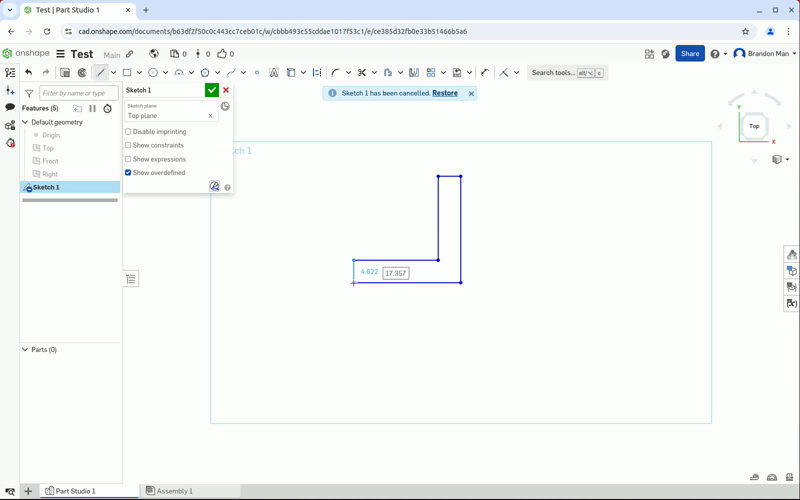
mouse_move(427, 275)
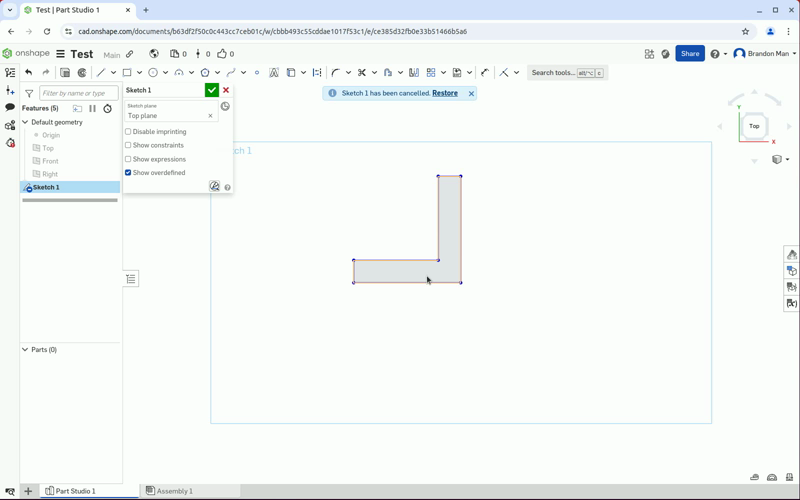
click(427, 275)
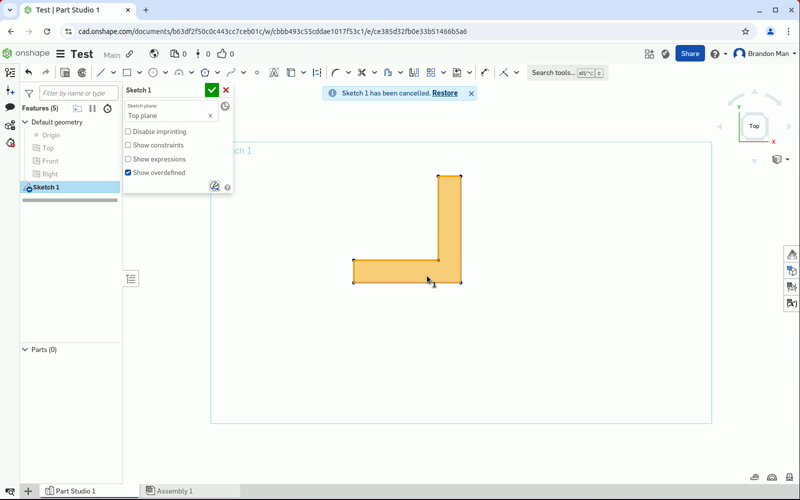
mouse_move(73, 352)
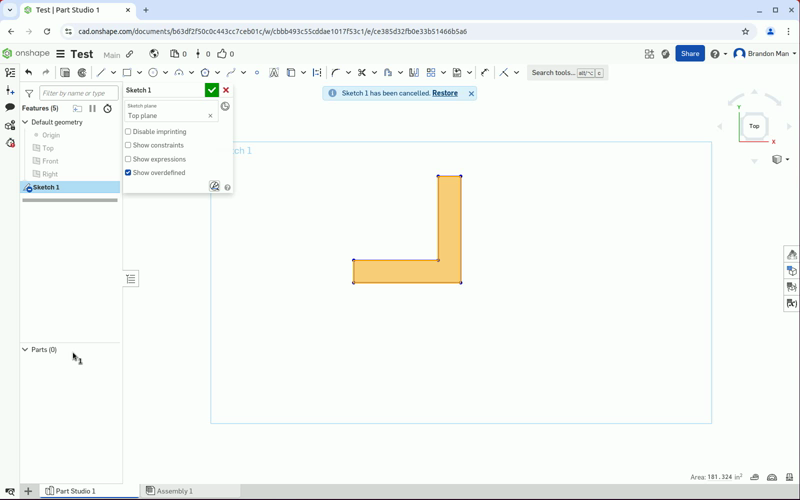
key(shift+y)
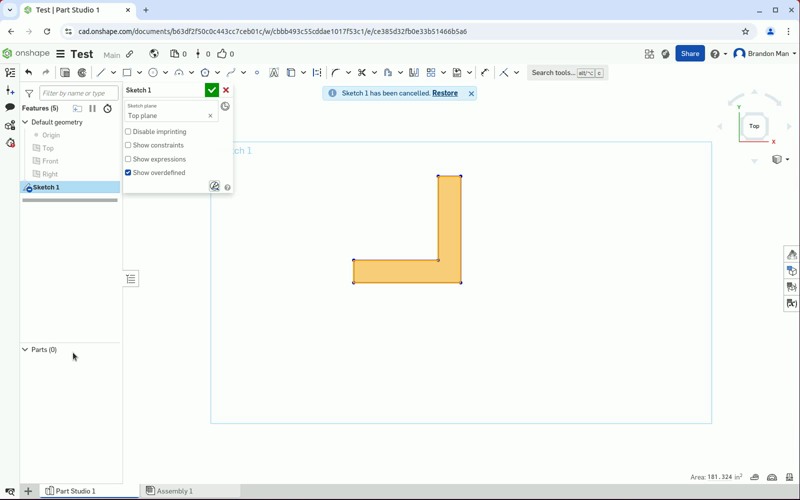
key(shift+e)
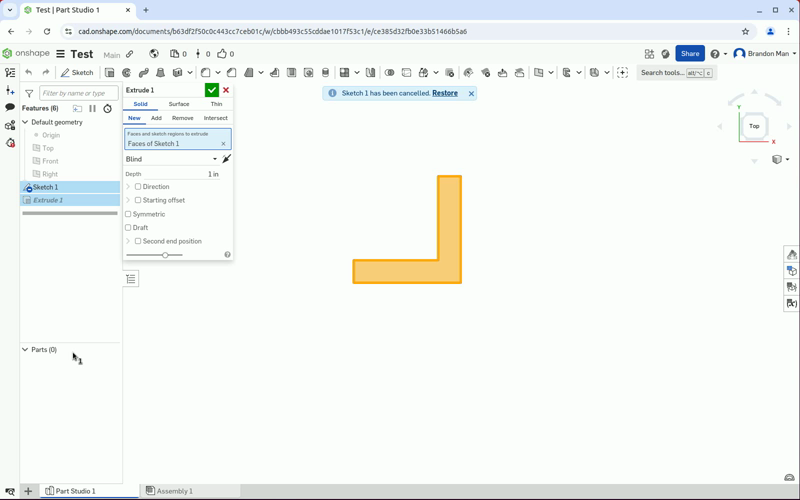
mouse_move(143, 106)
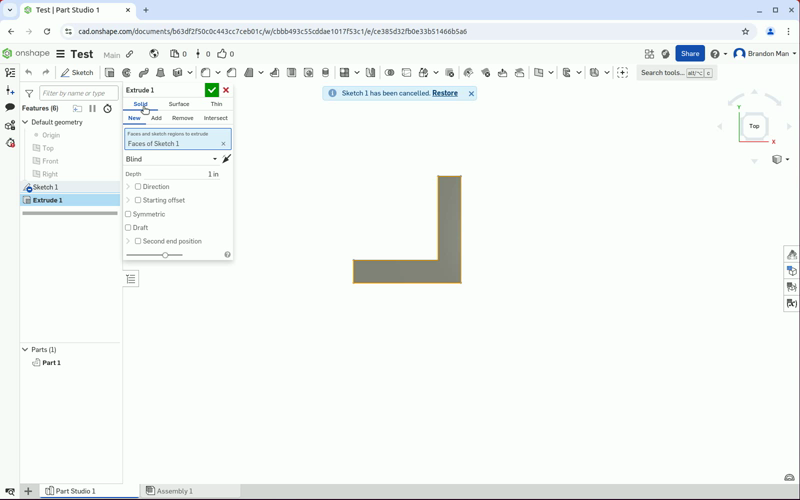
click(143, 106)
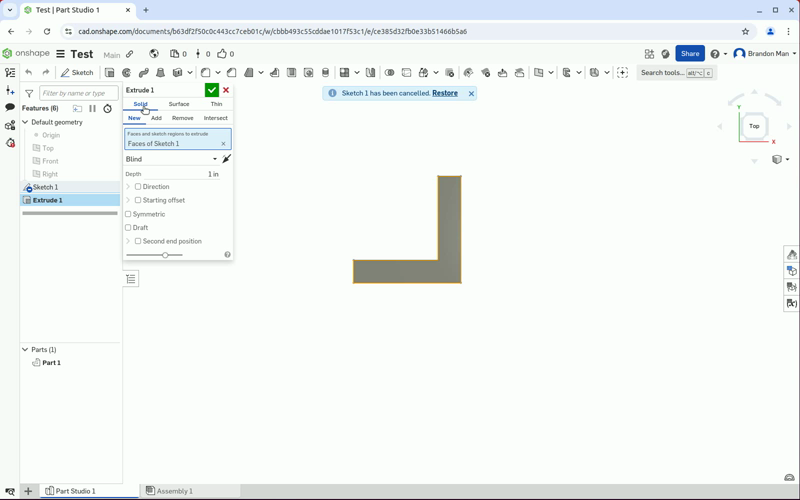
mouse_move(137, 120)
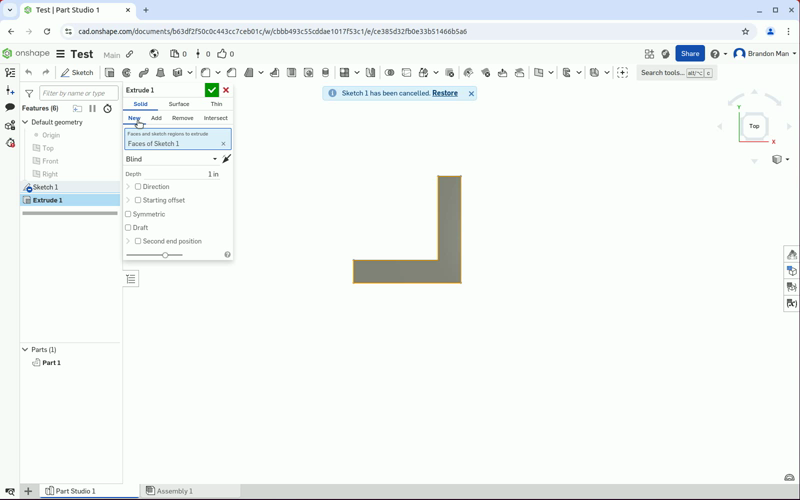
click(137, 120)
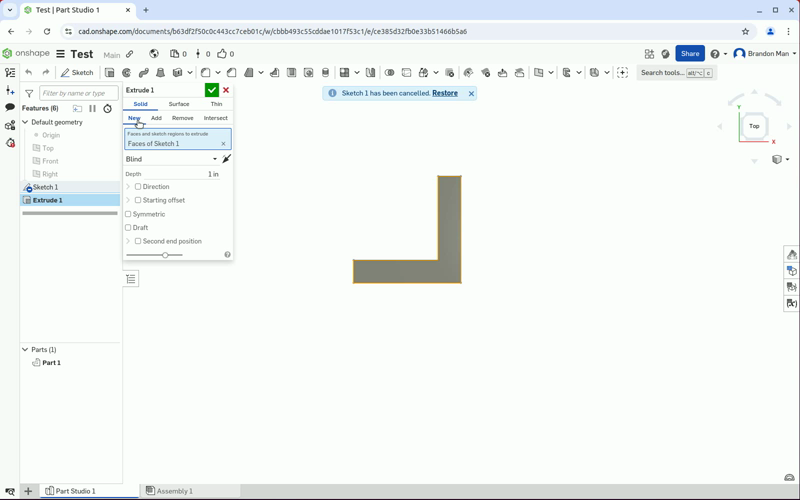
key(tab, 4)
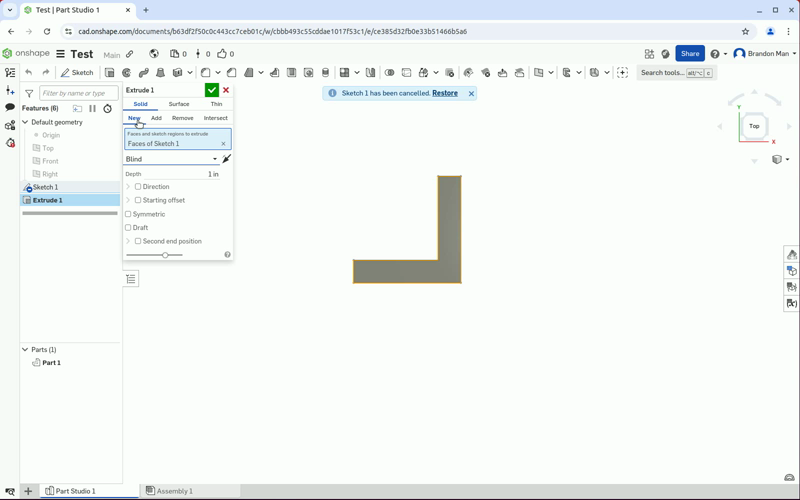
text(23.108)
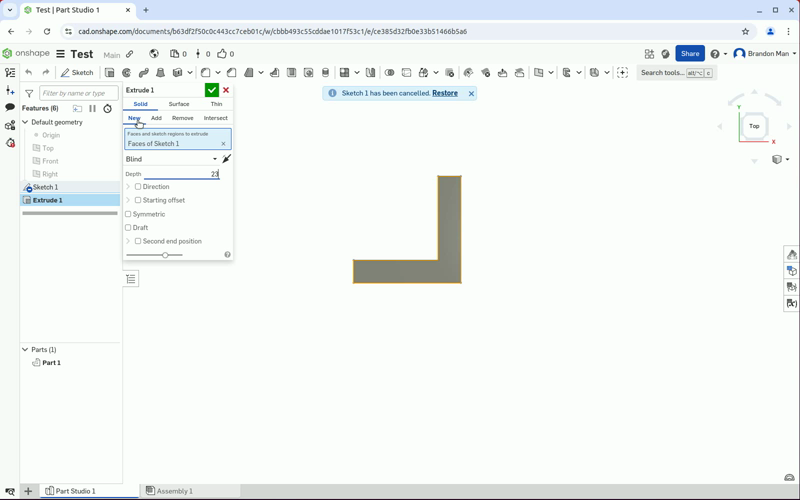
key(enter)
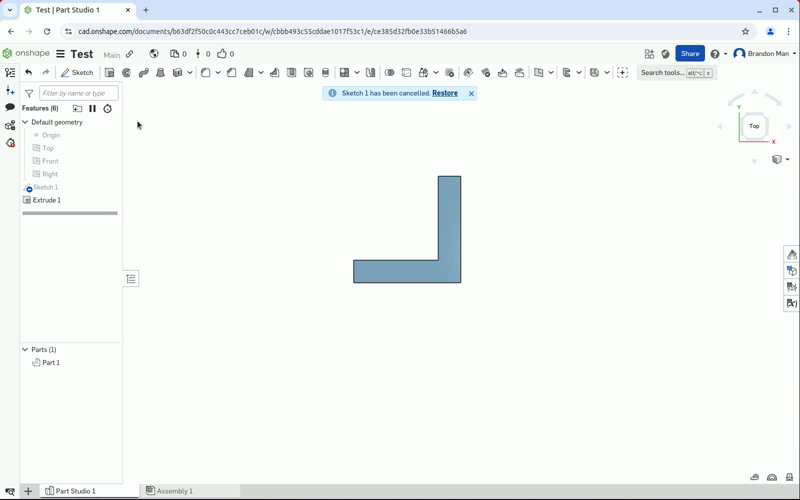
key(shift+h)
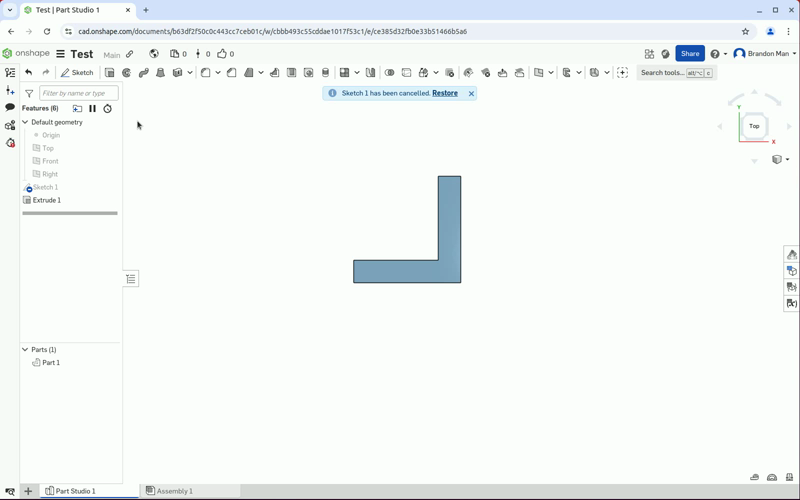
key(shift+h)
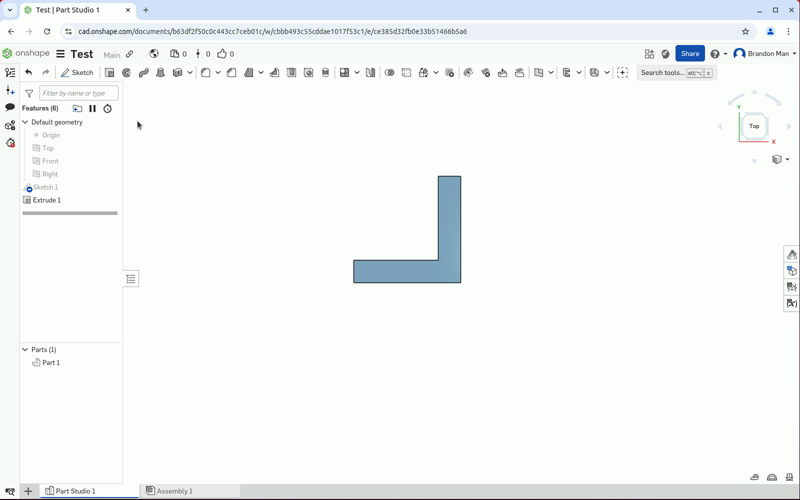
mouse_move(73, 189)
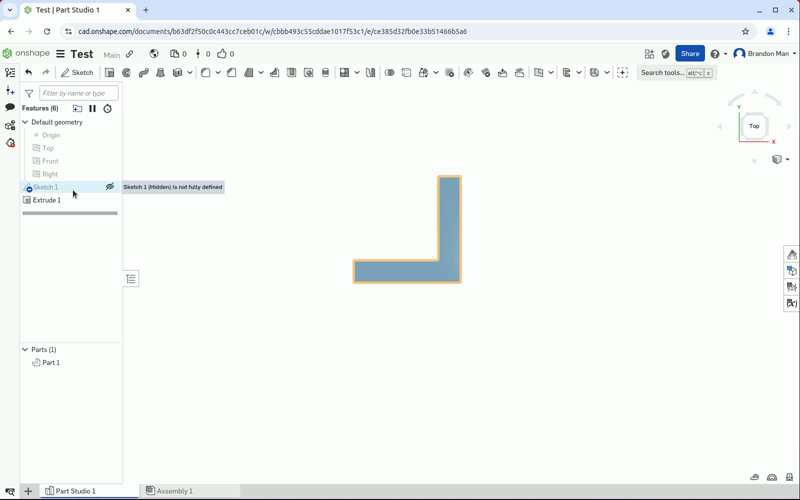
click(73, 189)
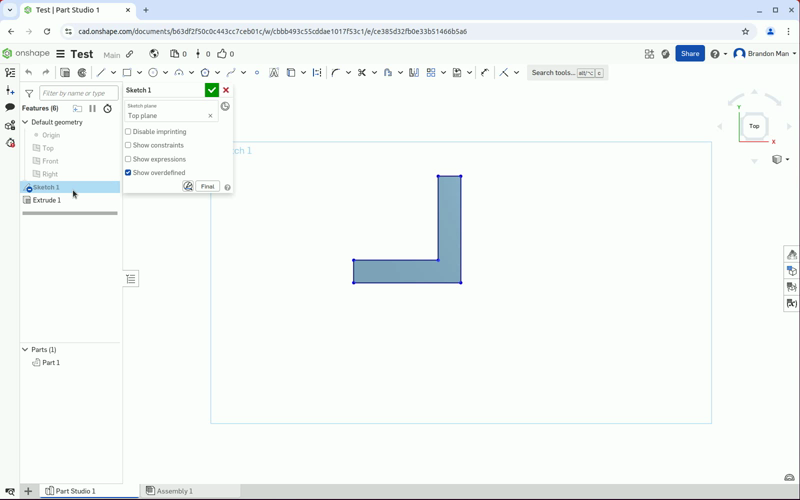
mouse_move(229, 92)
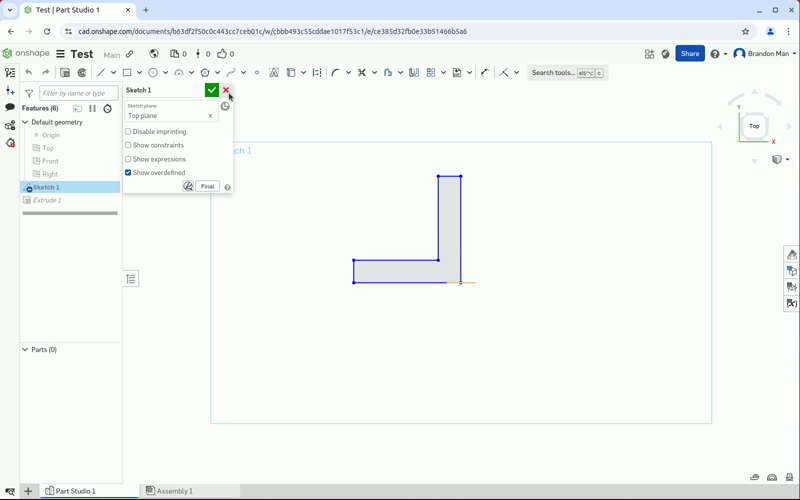
click(229, 92)
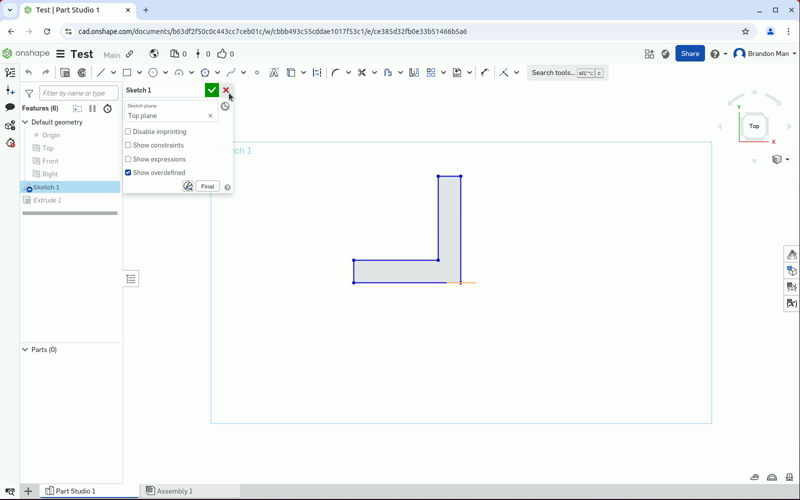
key(shift+s)
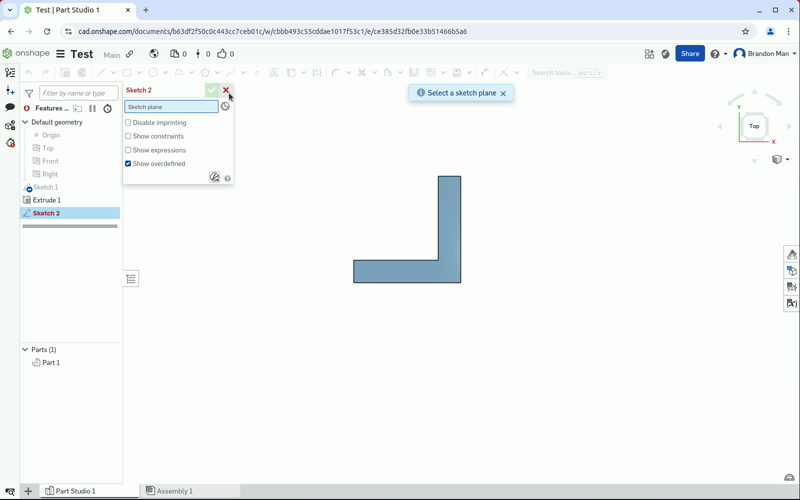
mouse_move(73, 150)
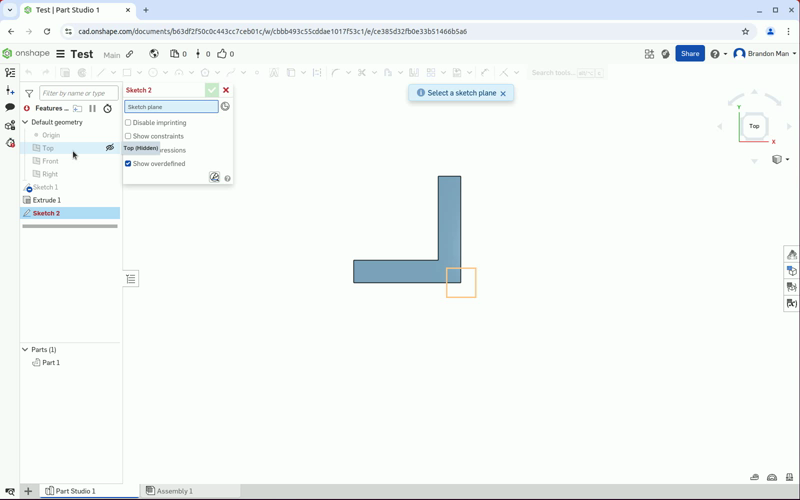
click(73, 150)
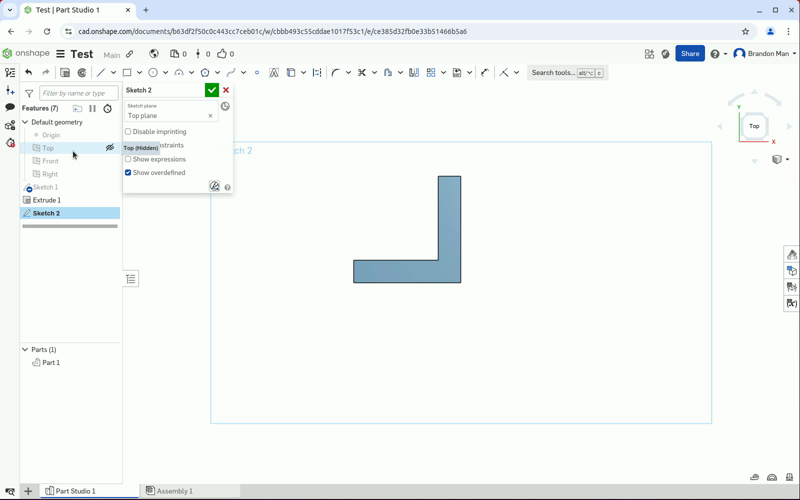
mouse_move(73, 352)
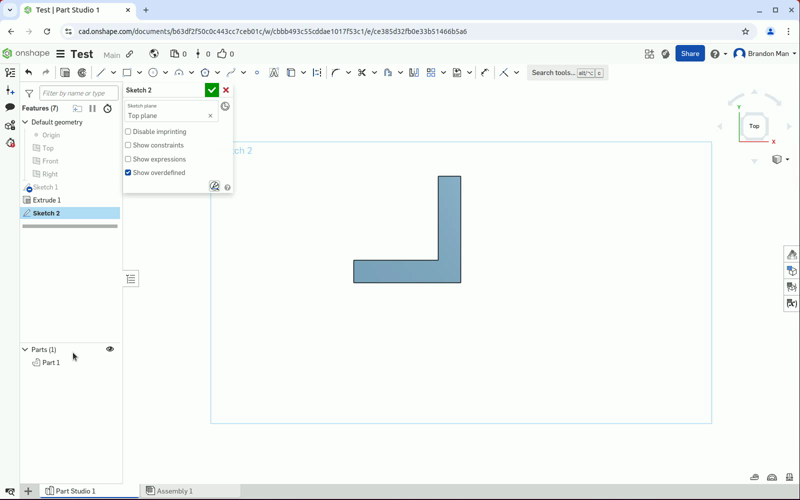
key(y)
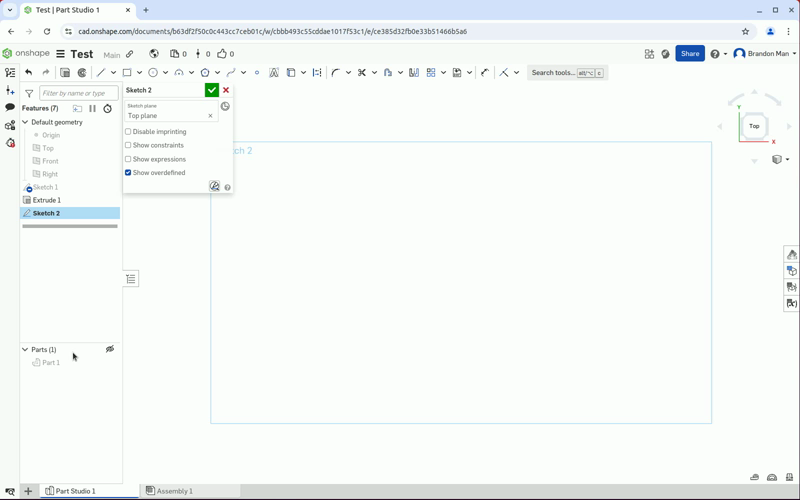
key(l)
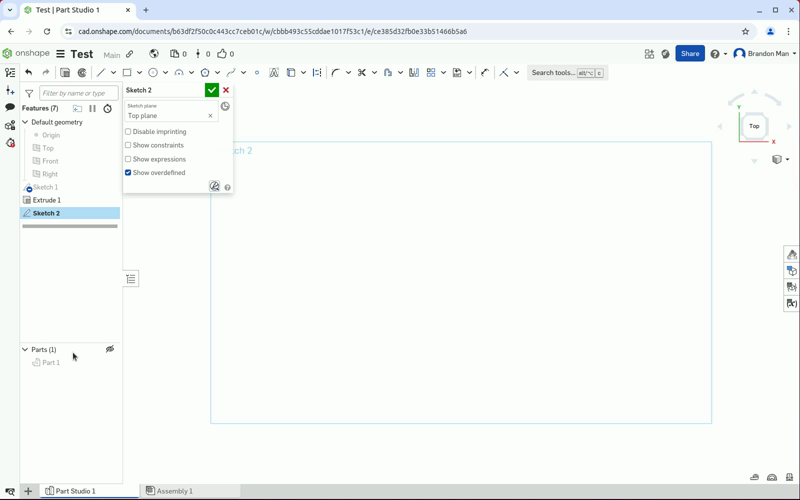
key_down(shift)
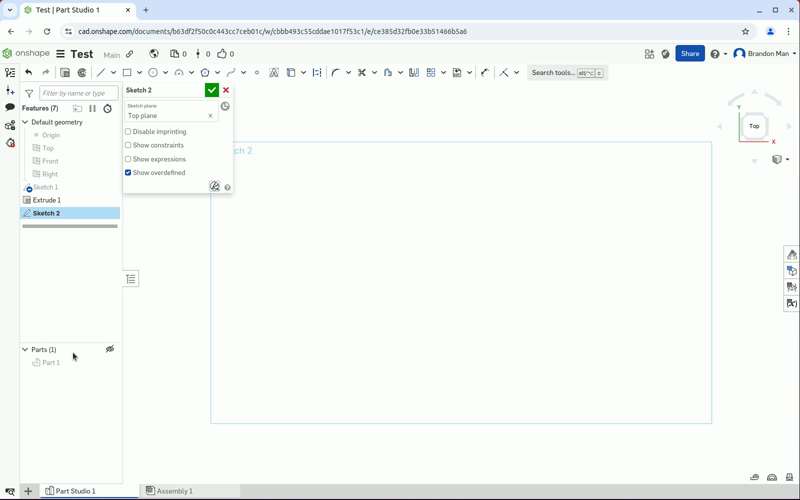
mouse_move(353, 282)
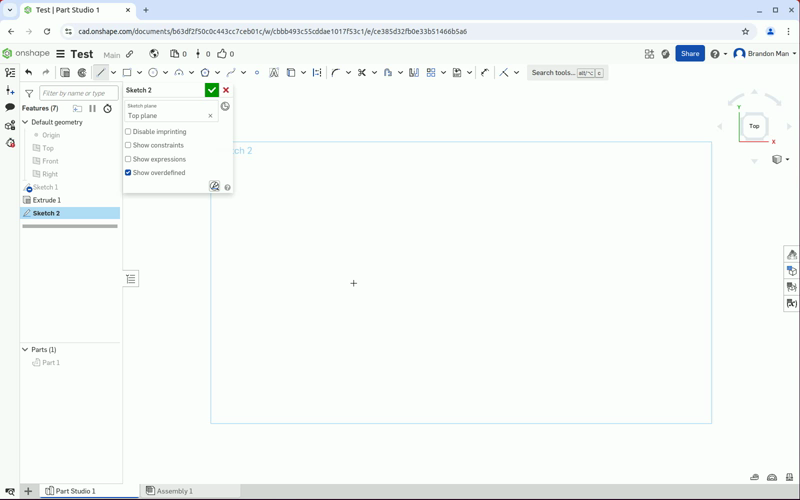
click(353, 282)
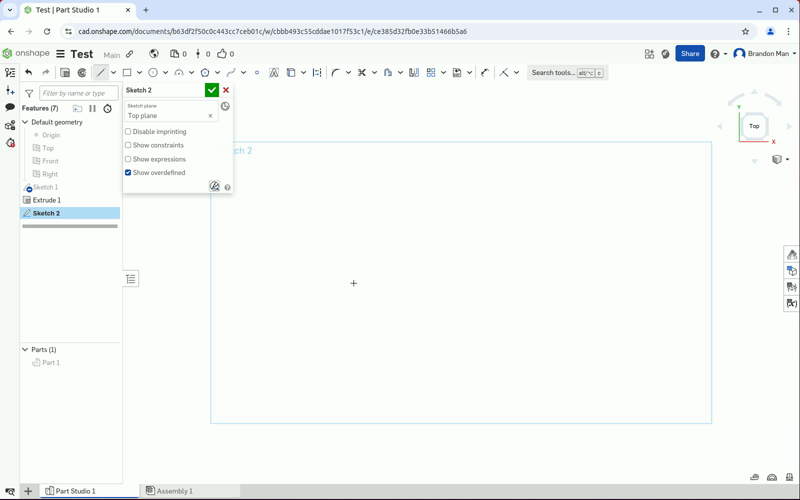
key_up(shift)
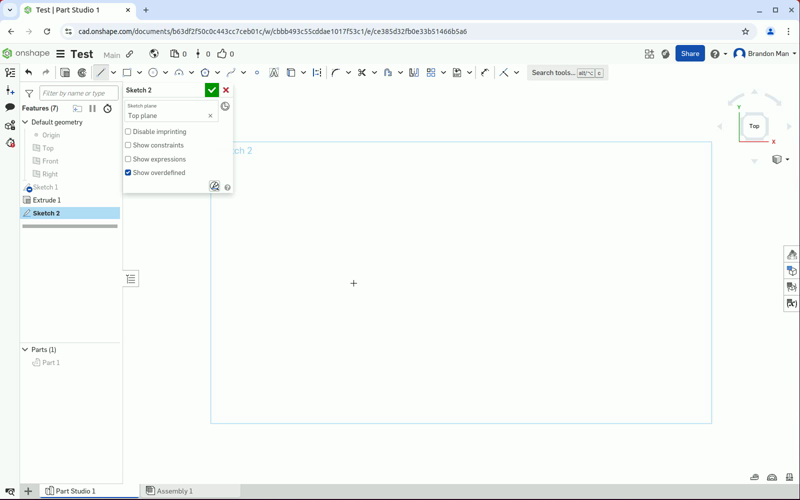
key_down(shift)
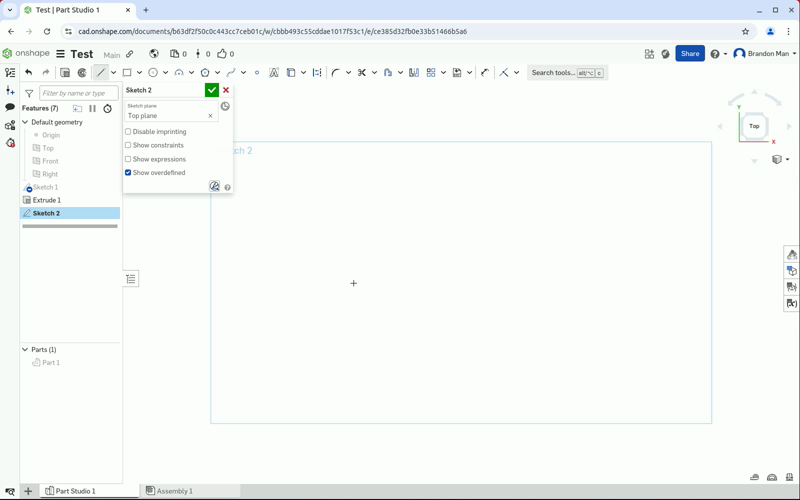
mouse_move(460, 282)
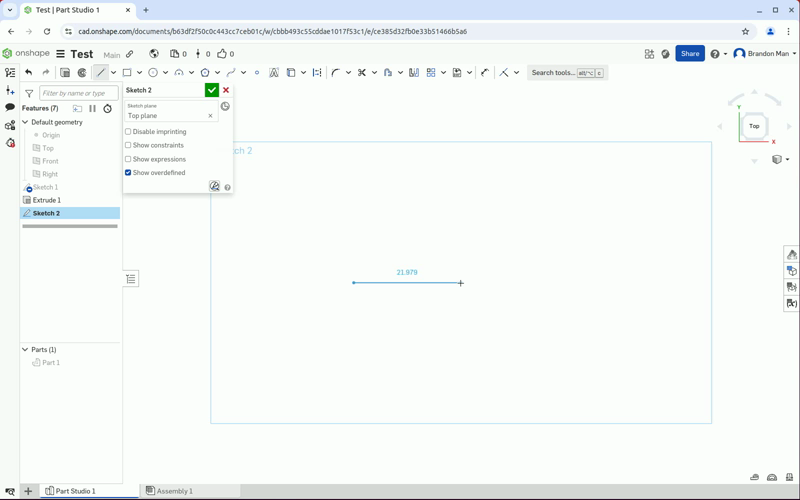
click(460, 282)
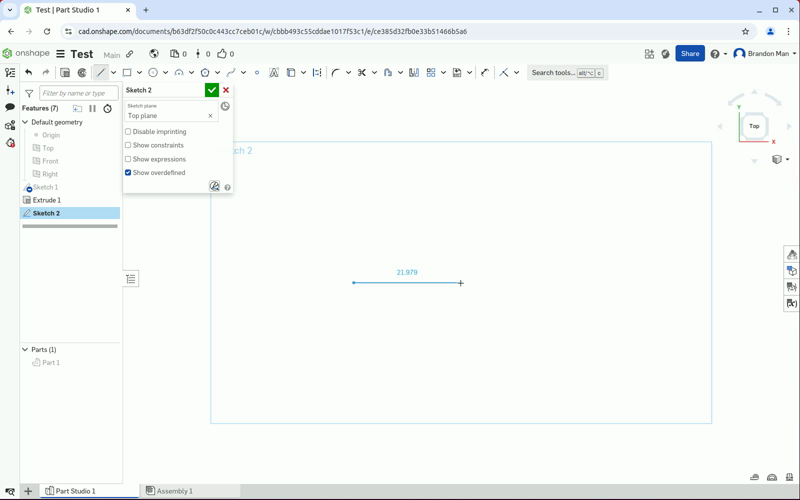
key_up(shift)
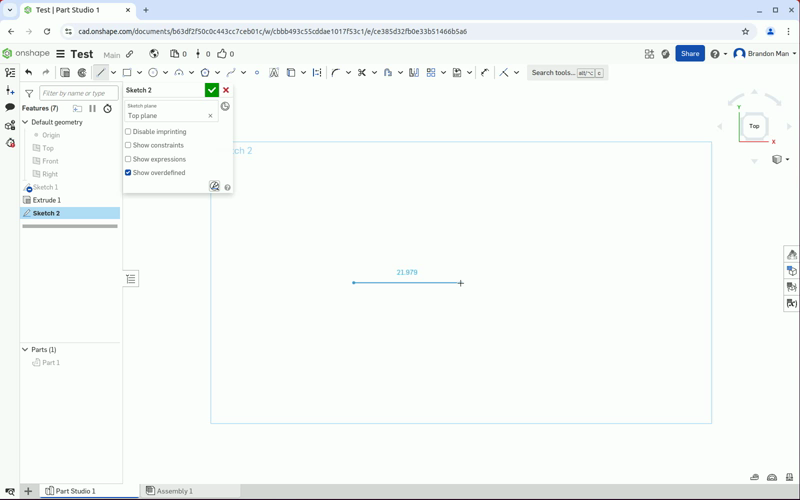
key_down(shift)
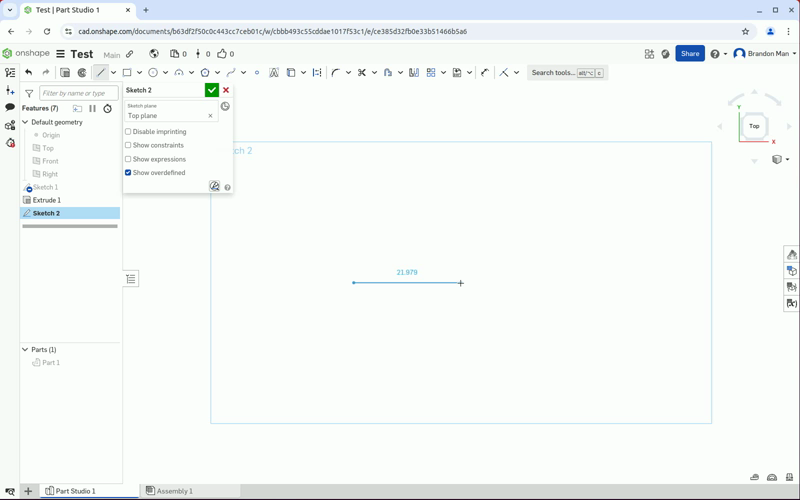
mouse_move(460, 176)
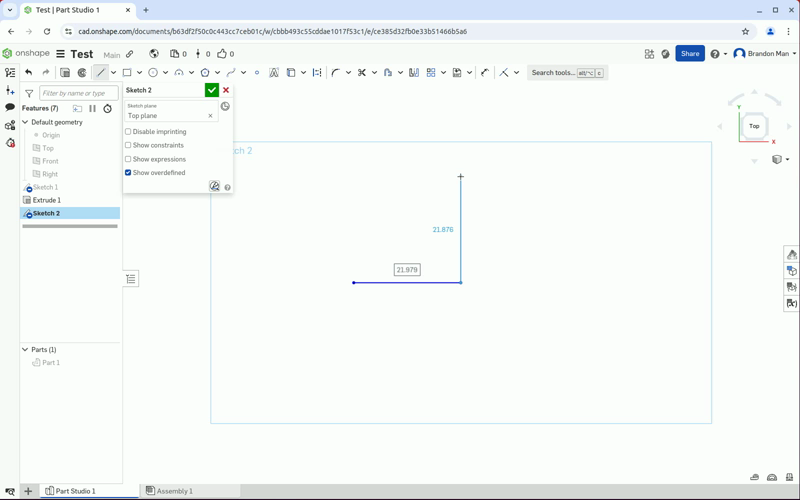
click(460, 176)
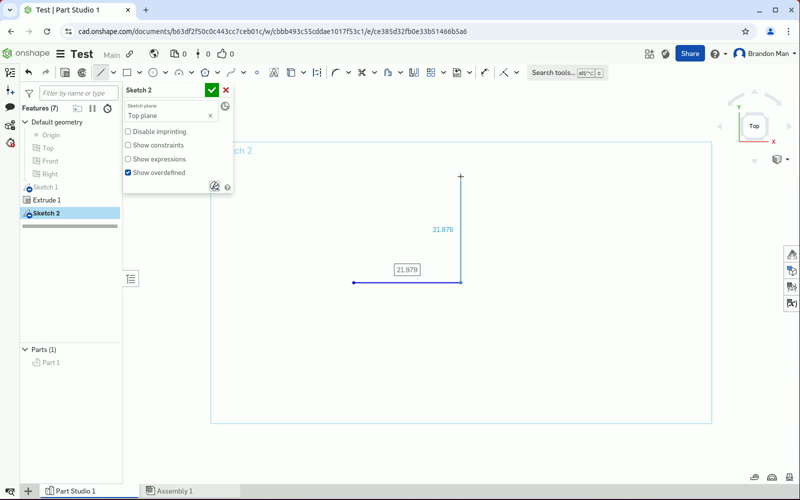
key_up(shift)
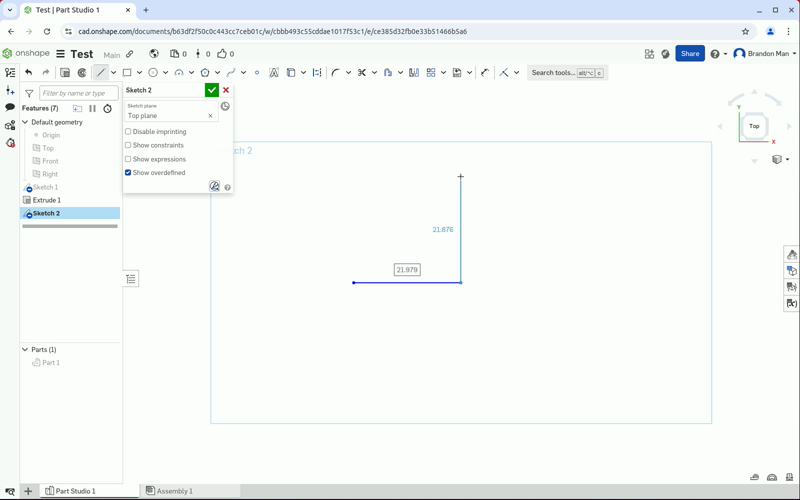
key_down(shift)
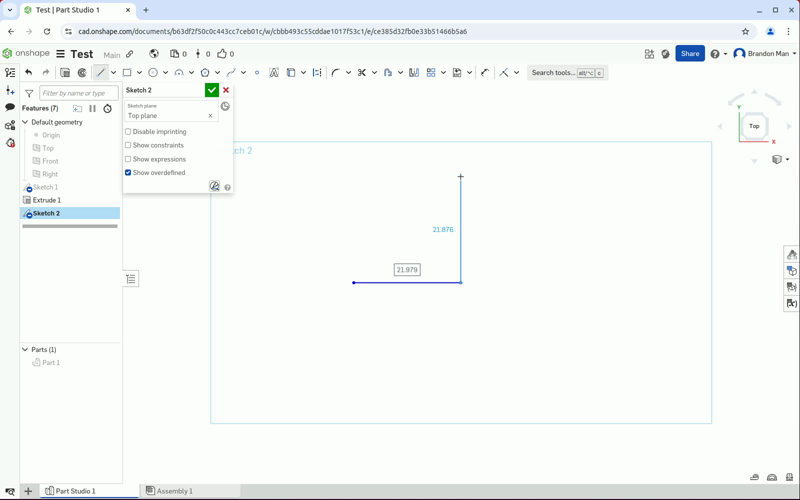
mouse_move(490, 176)
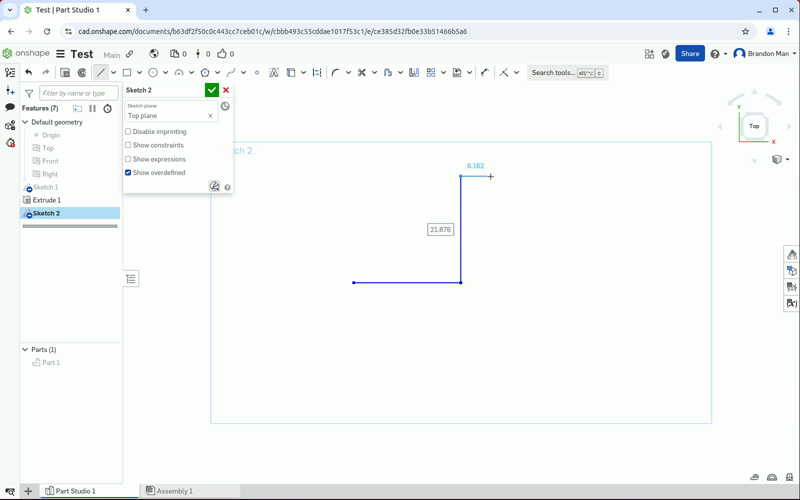
mouse_move(438, 176)
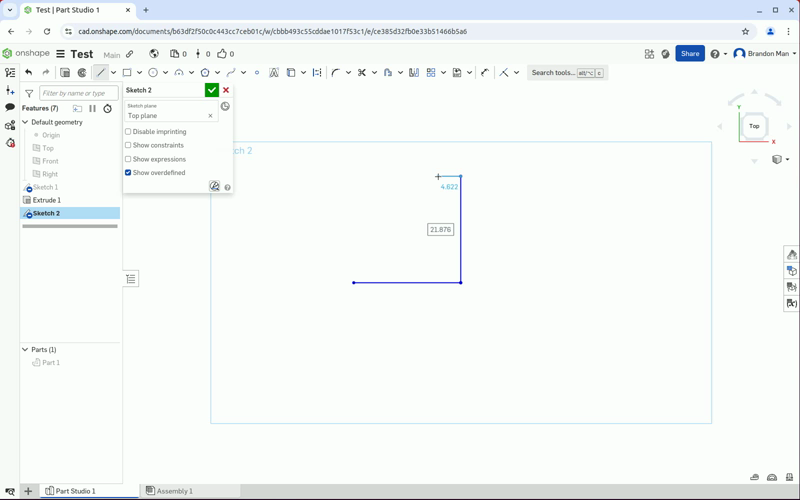
click(438, 176)
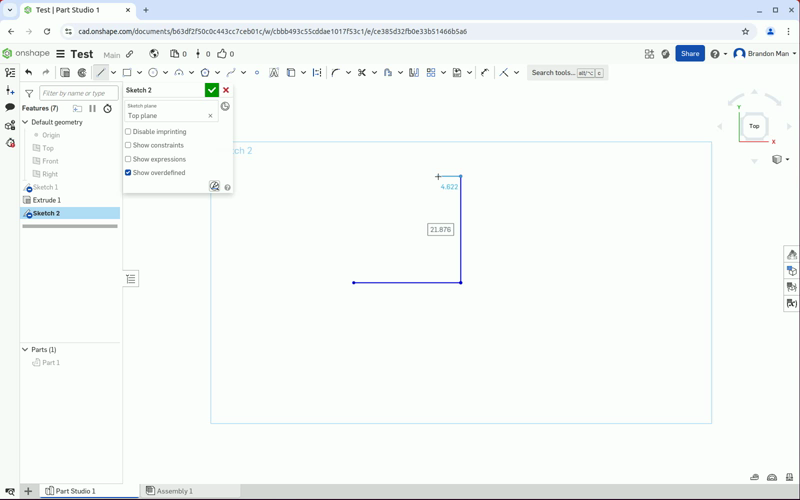
key_up(shift)
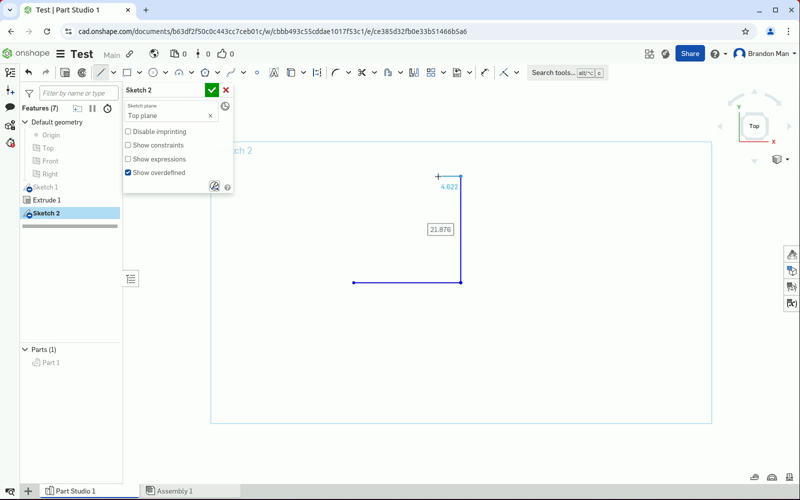
key_down(shift)
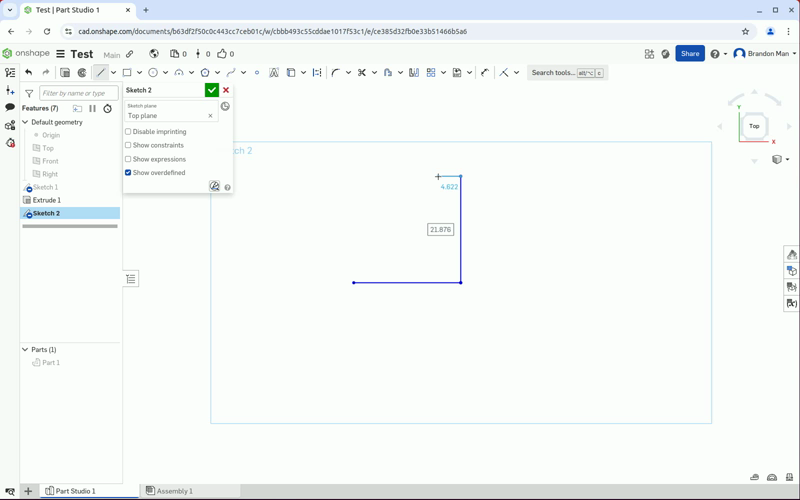
mouse_move(438, 260)
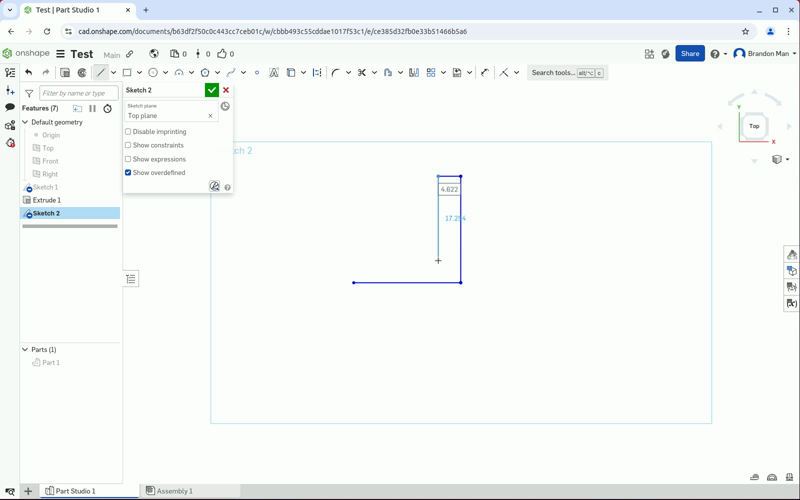
click(438, 260)
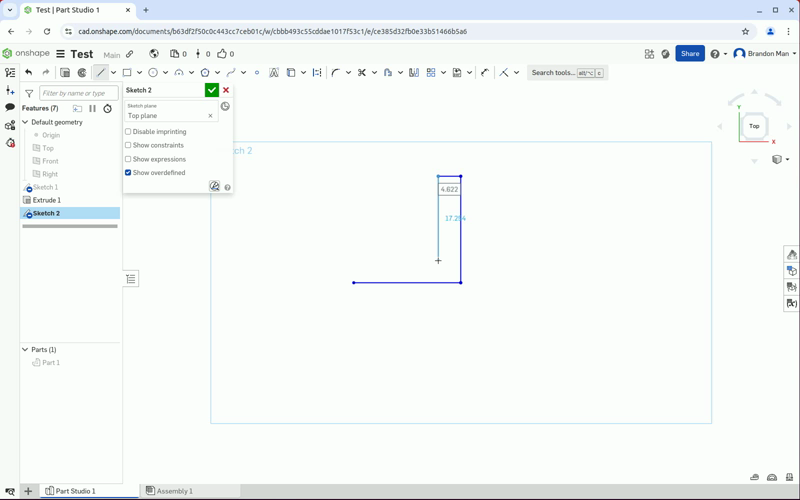
key_up(shift)
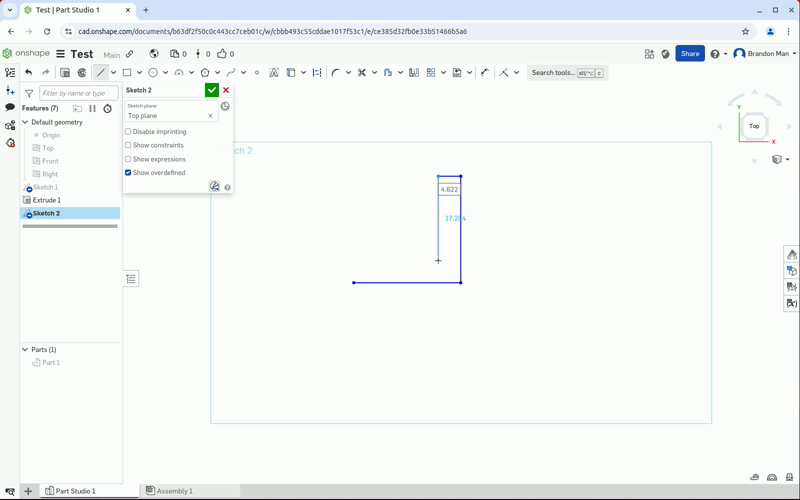
key_down(shift)
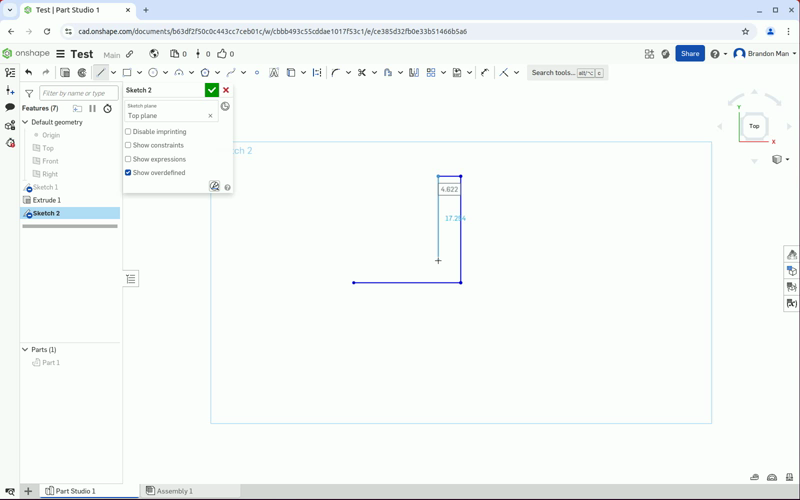
mouse_move(353, 260)
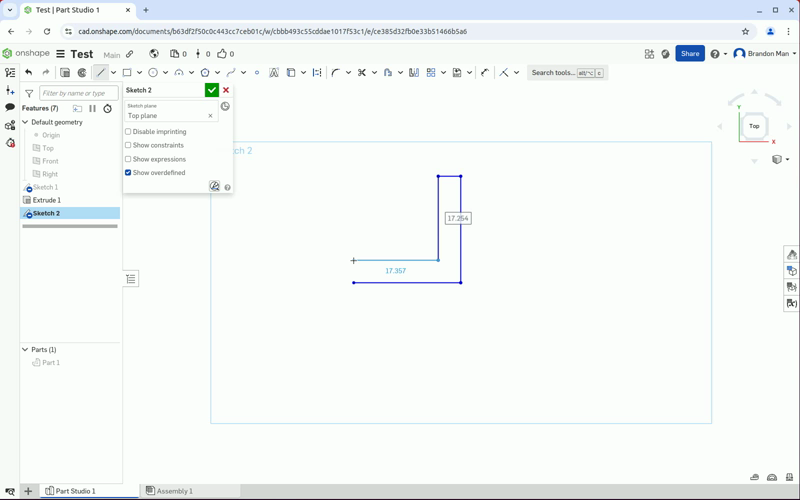
click(353, 260)
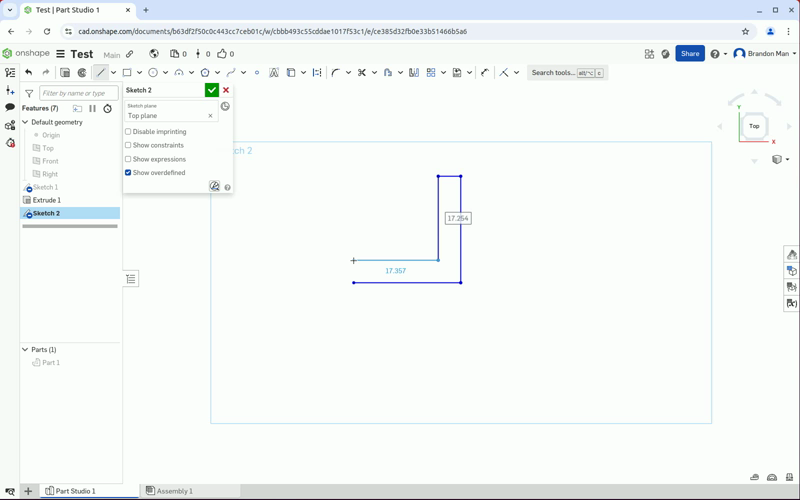
key_up(shift)
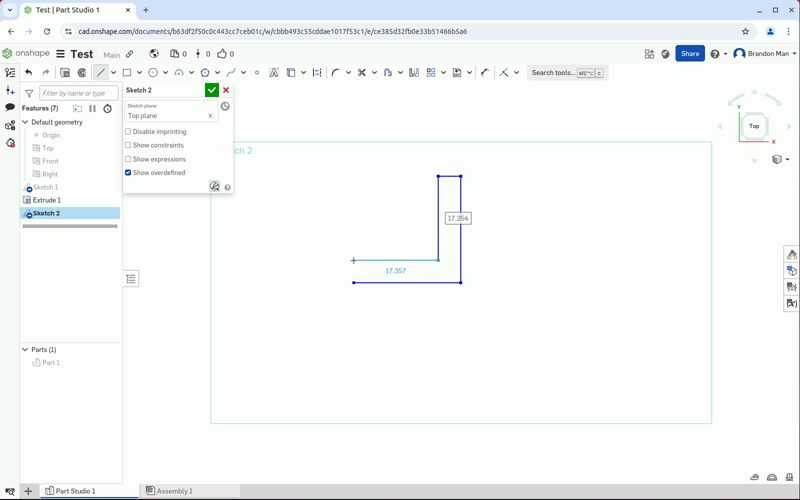
mouse_move(383, 260)
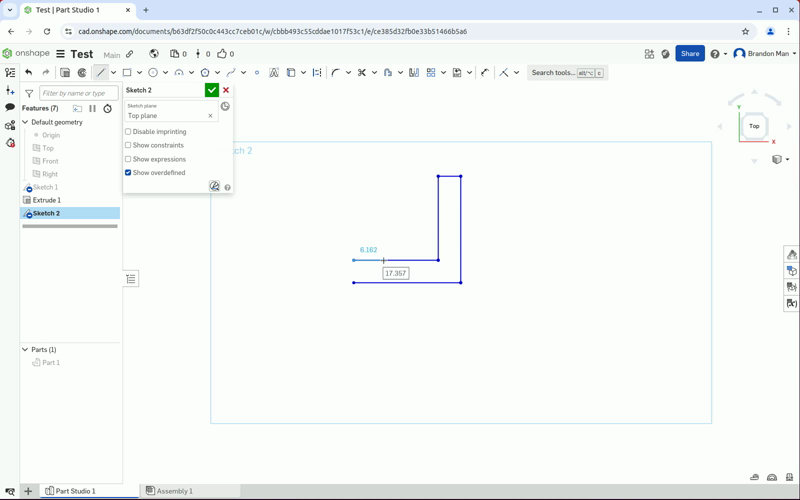
key_down(shift)
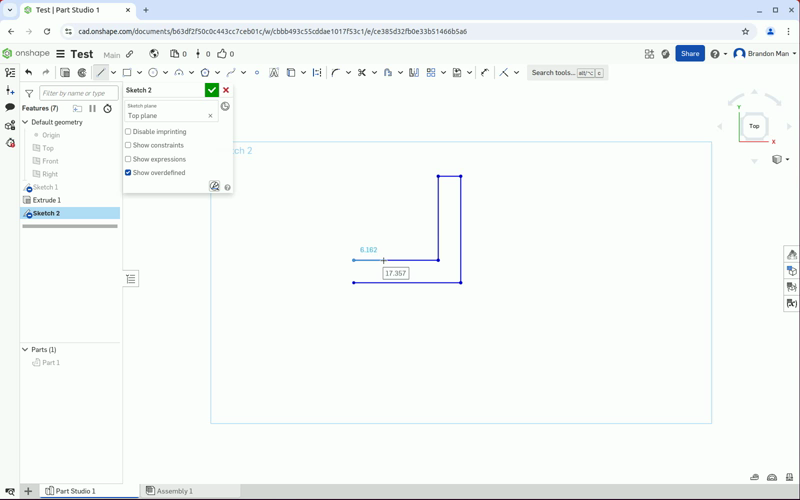
mouse_move(353, 282)
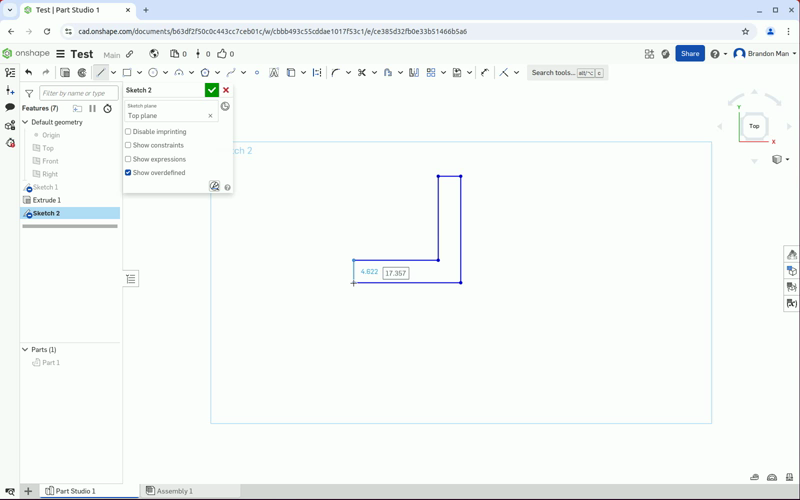
key_up(shift)
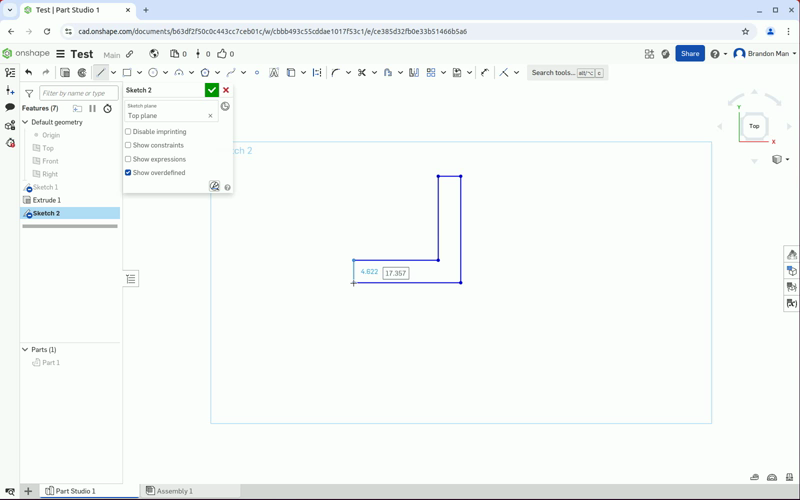
click(353, 282)
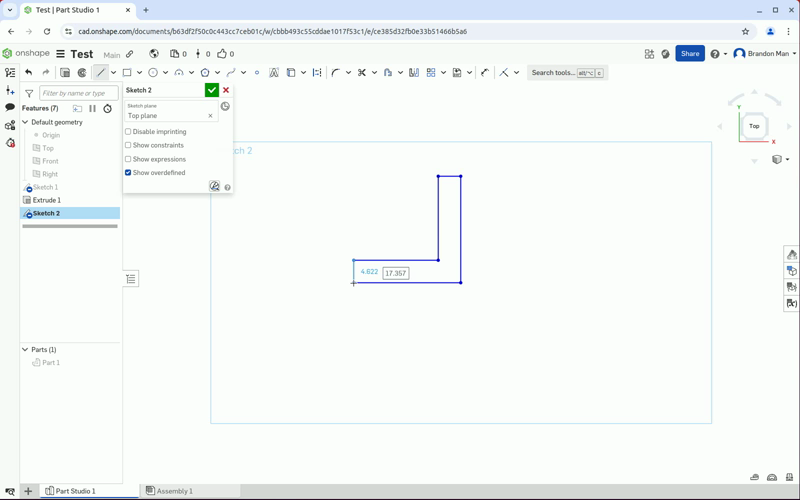
key(esc)
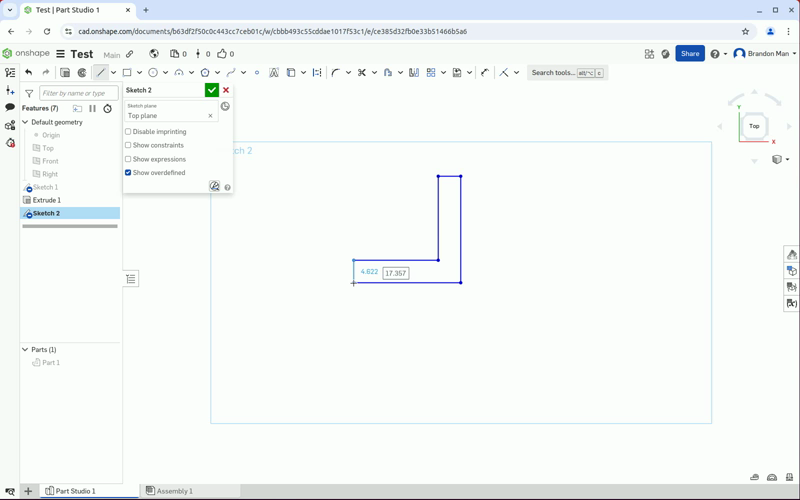
mouse_move(372, 268)
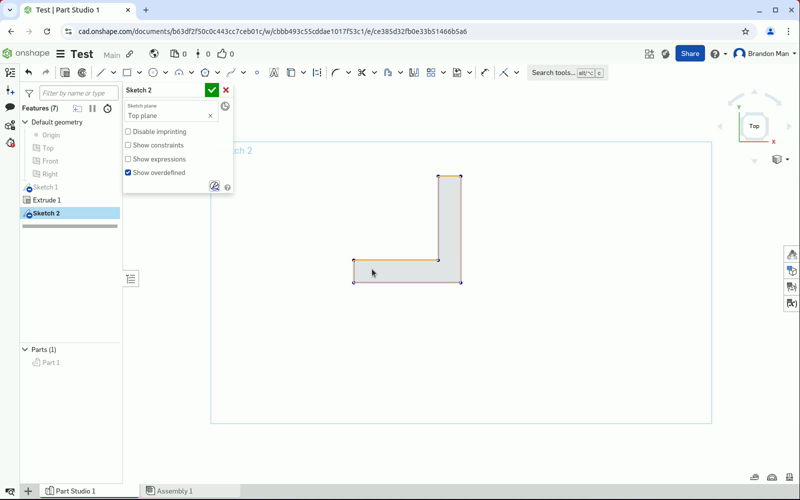
click(372, 268)
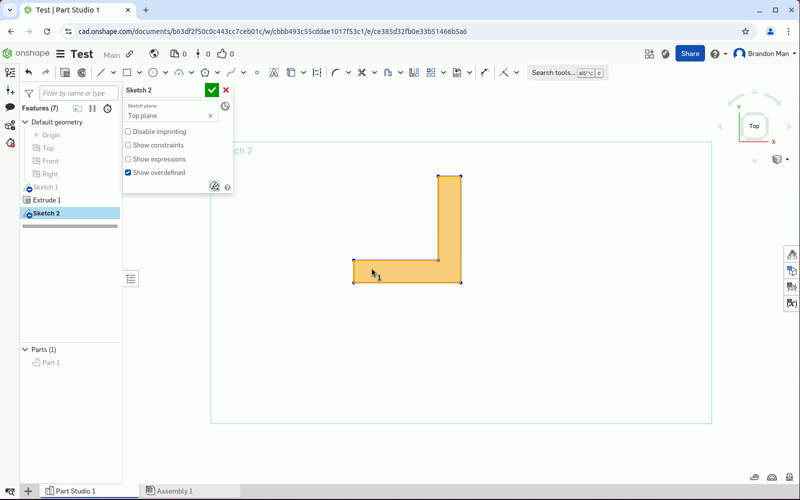
mouse_move(73, 352)
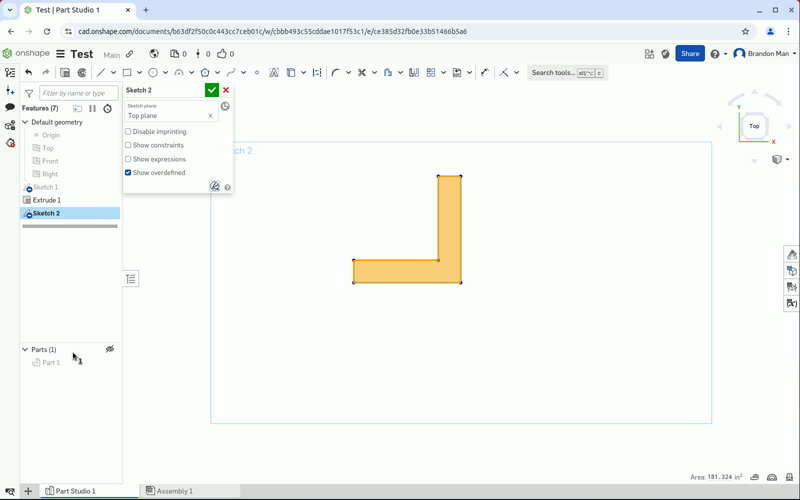
key(shift+y)
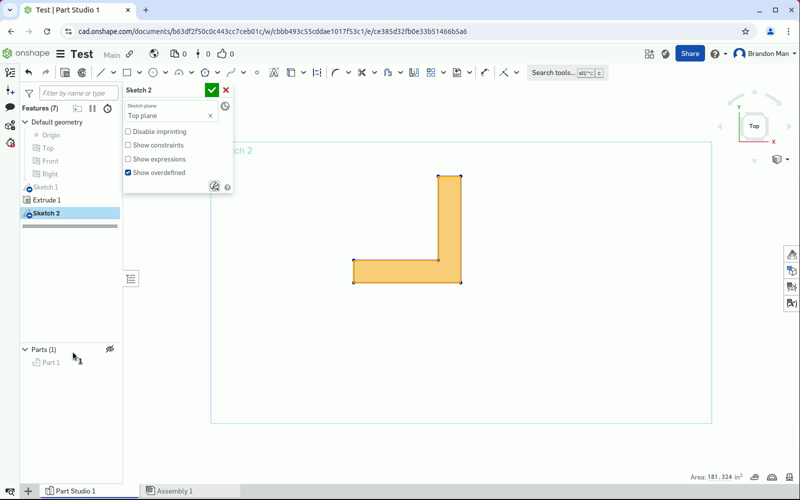
key(shift+e)
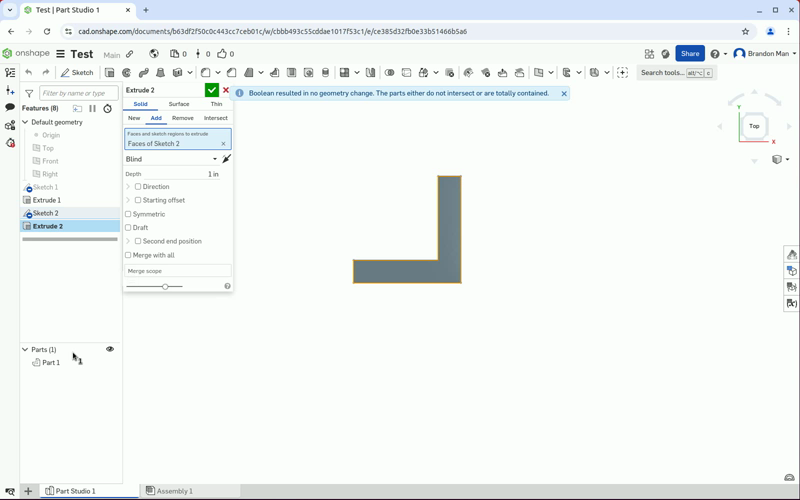
mouse_move(143, 106)
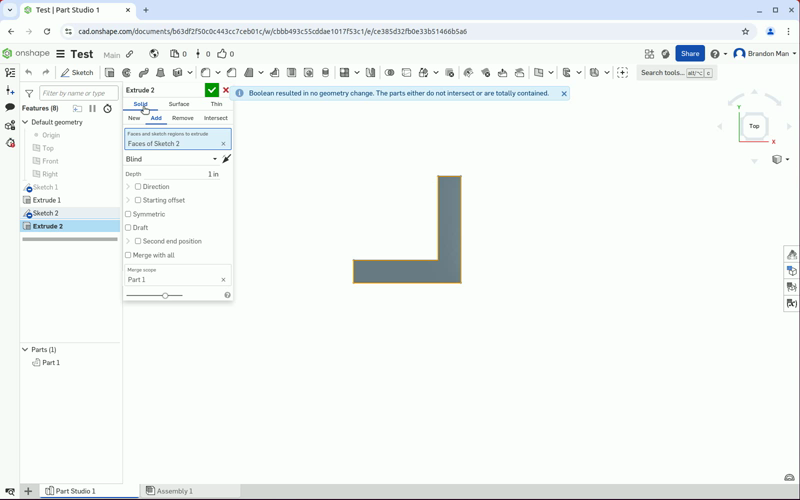
click(143, 106)
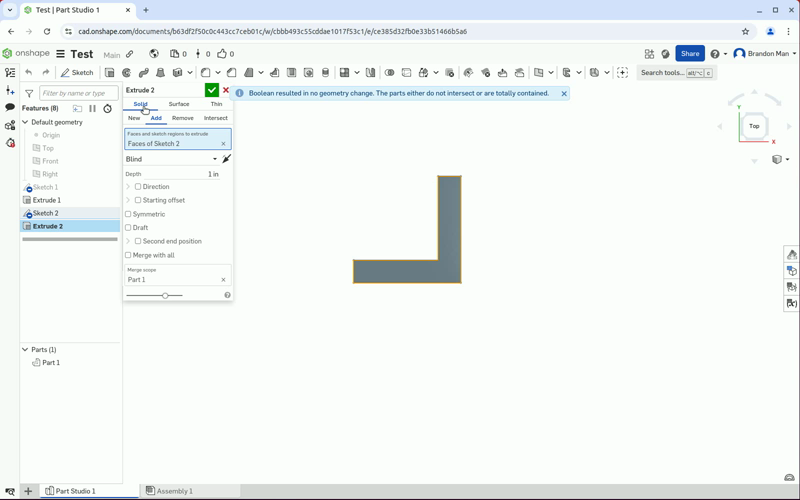
mouse_move(137, 120)
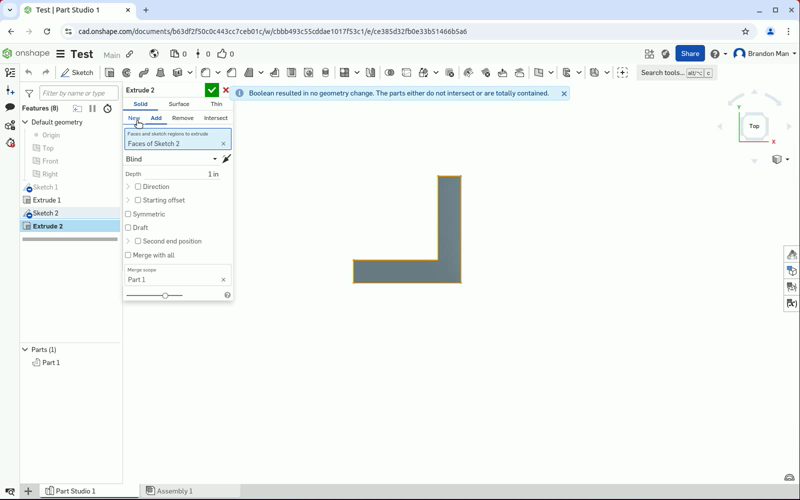
click(137, 120)
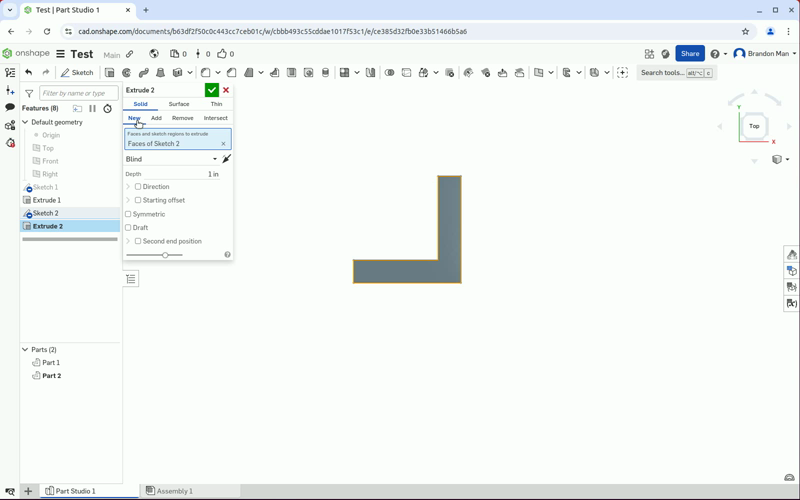
key(tab, 4)
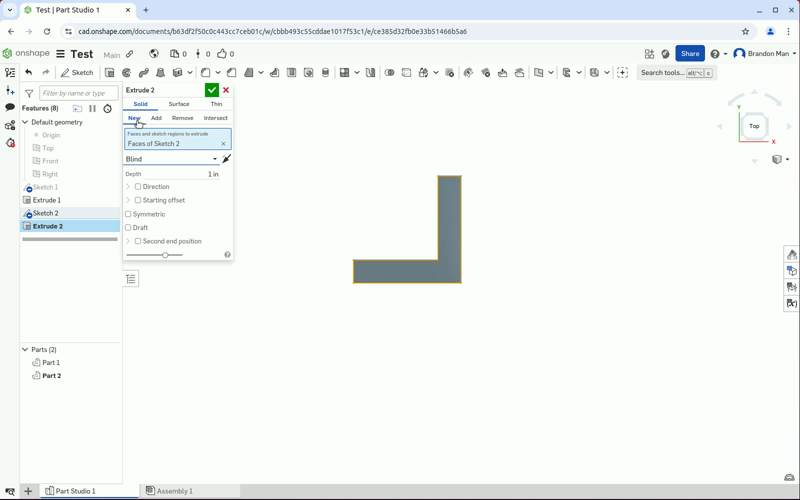
text(23.108)
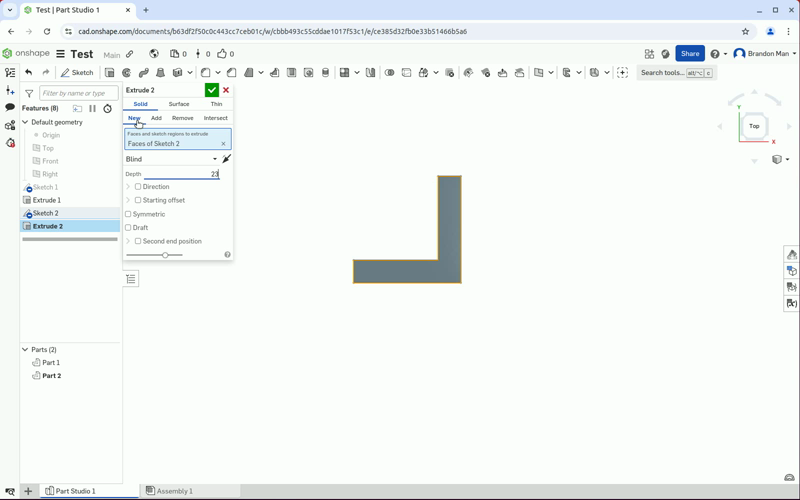
key(enter)
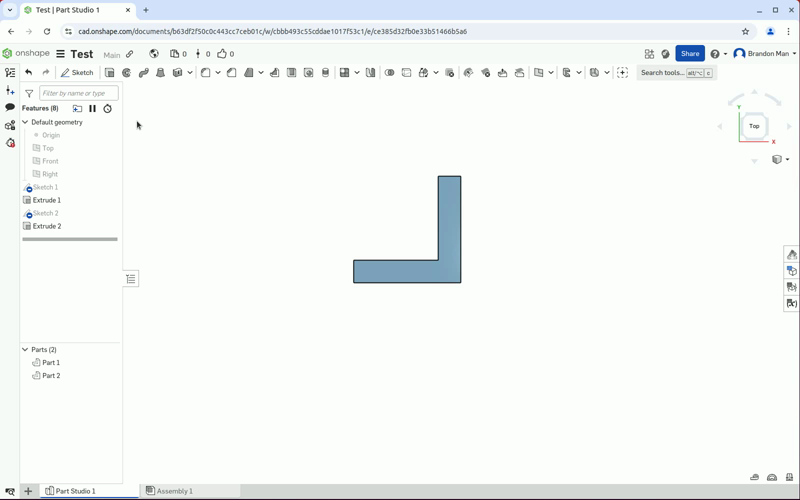
key(shift+h)
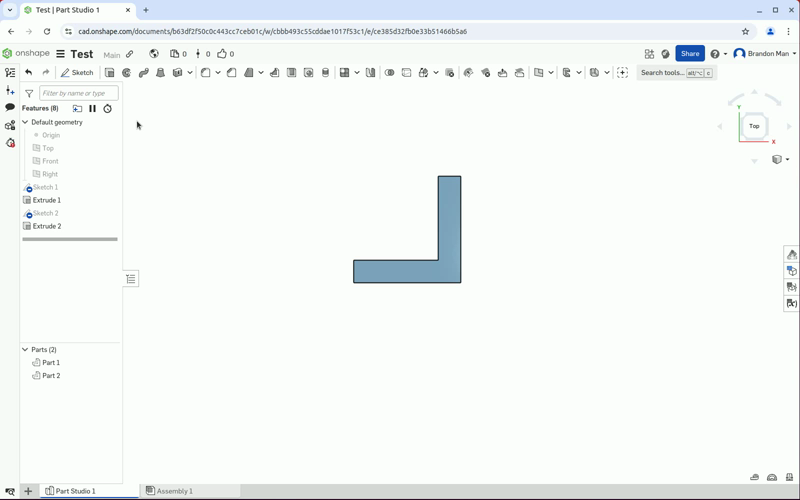
key(shift+h)
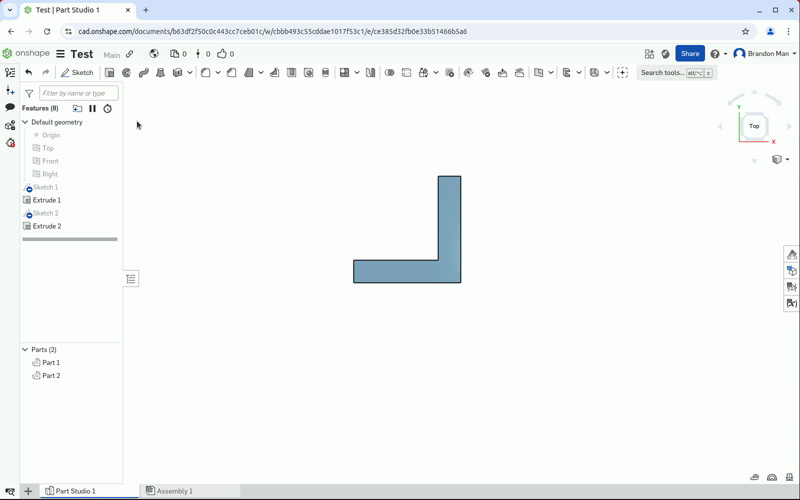
key(shift+7)
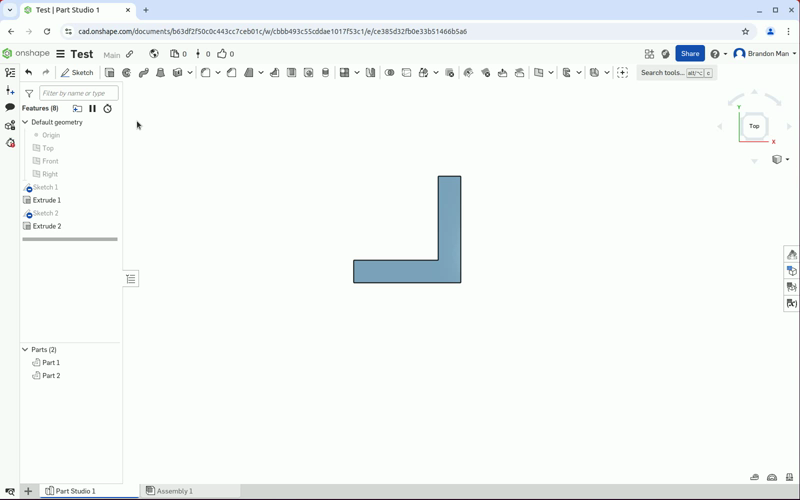
key(up, 3)
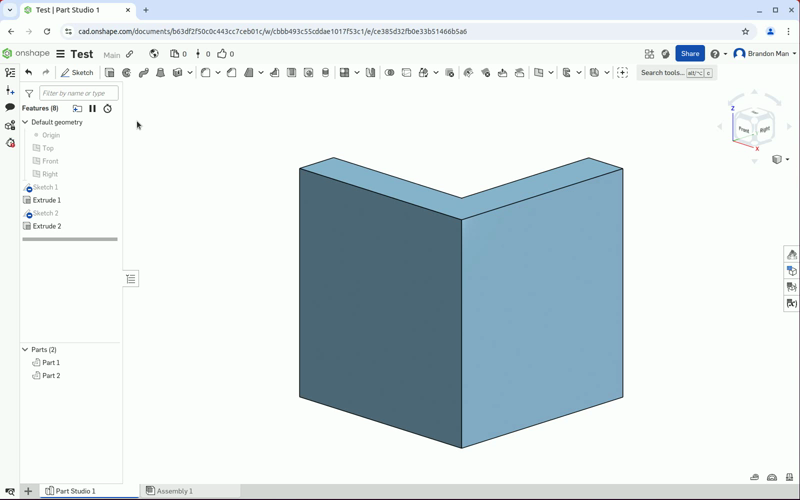
key(left, 3)
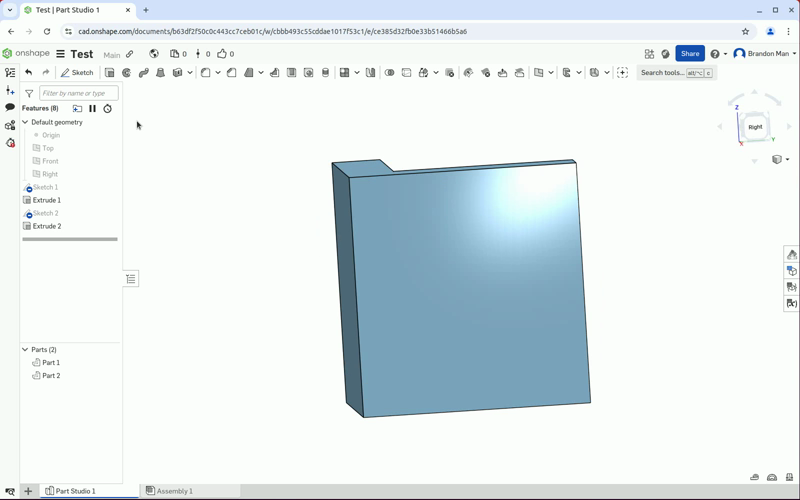
key(right, 3)
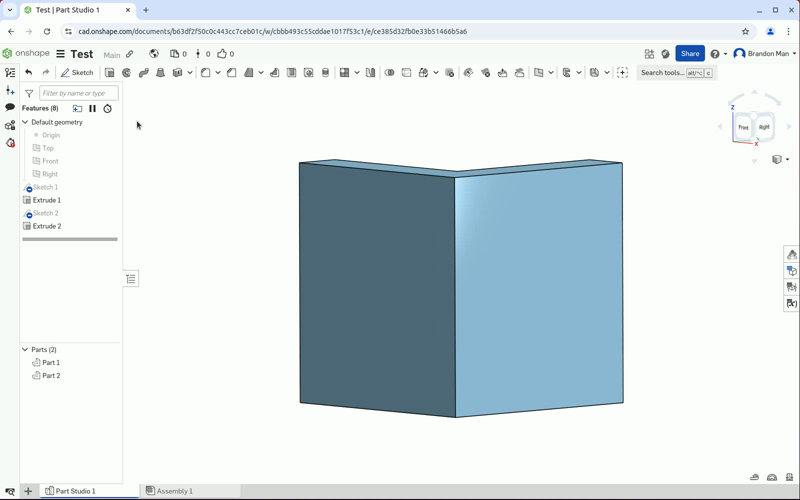
key(down, 3)
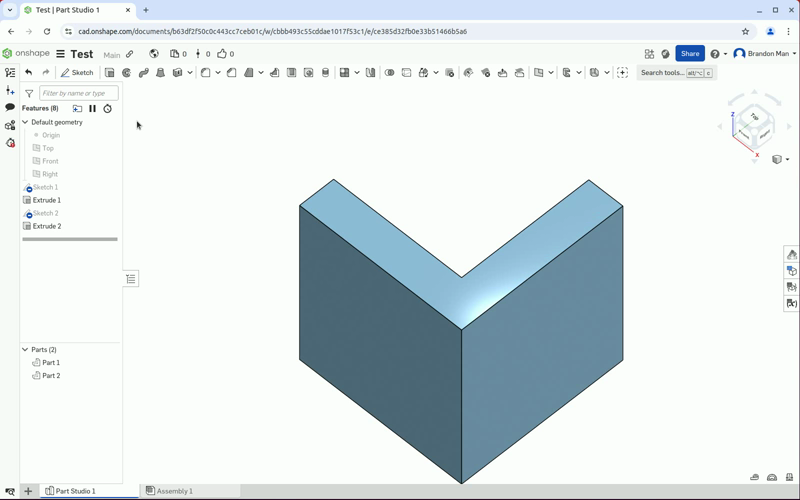
mouse_move(73, 189)
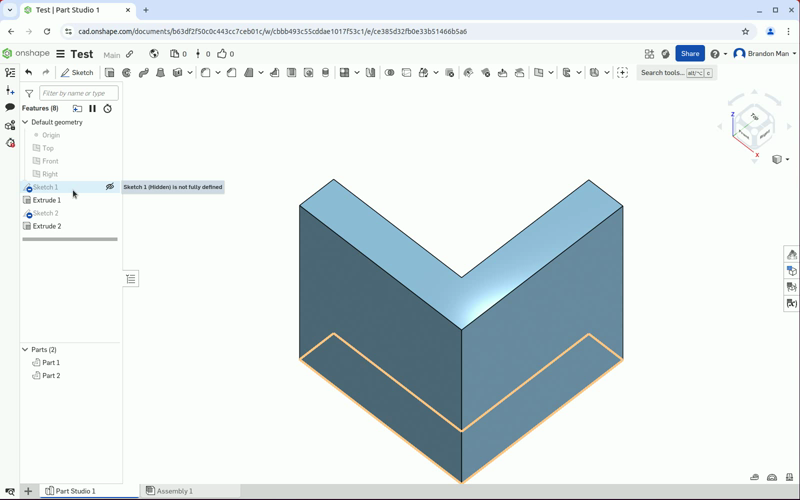
click(73, 189)